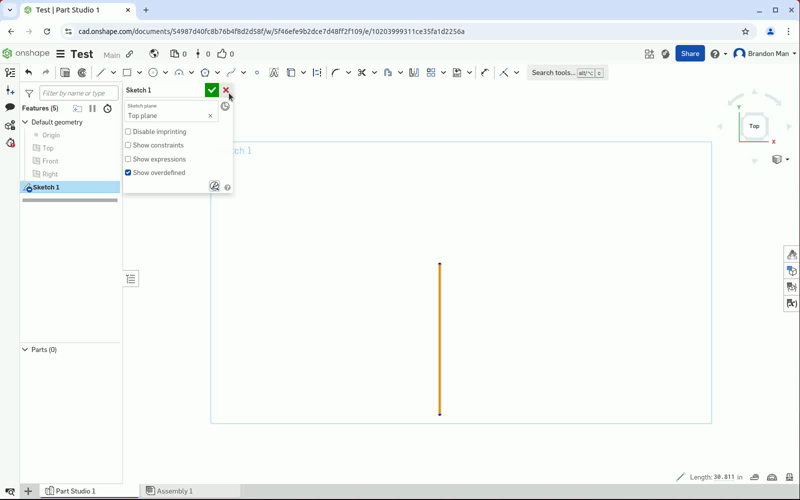
key(shift+h)
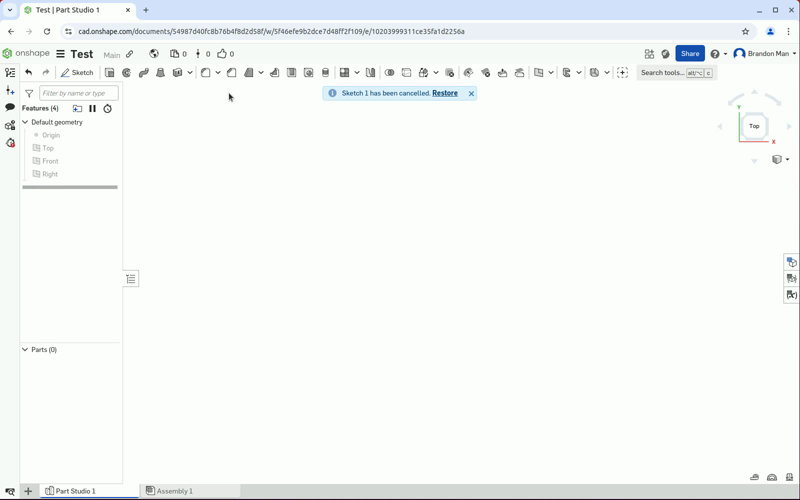
mouse_move(73, 352)
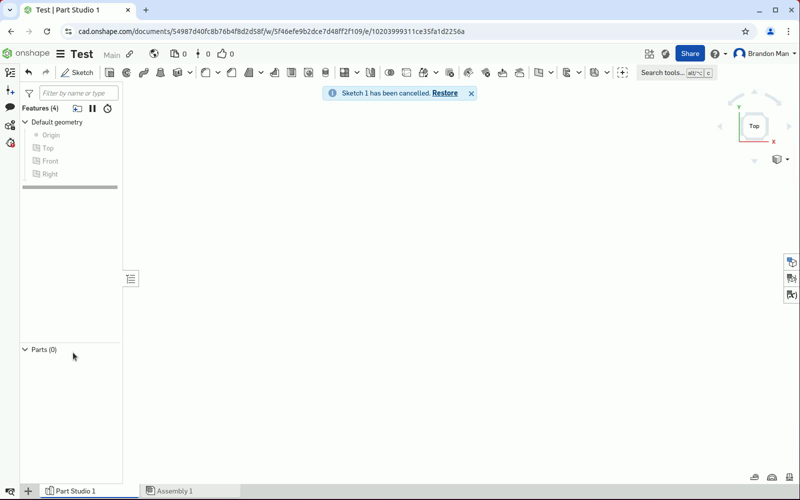
key(y)
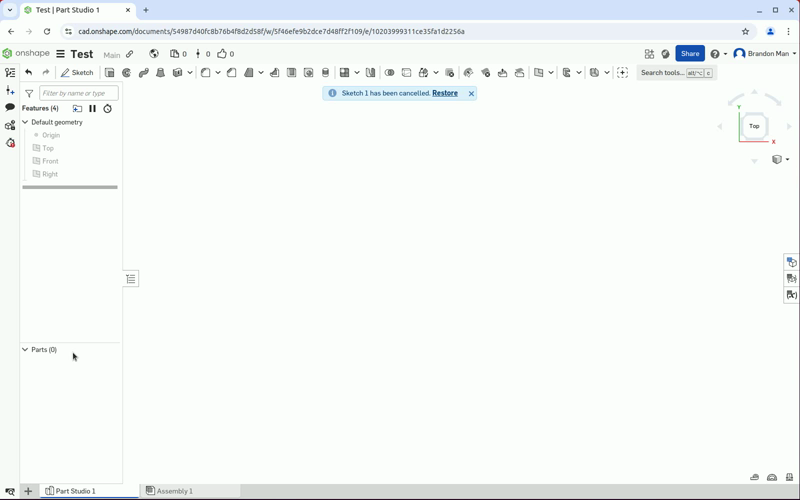
key(shift+p)
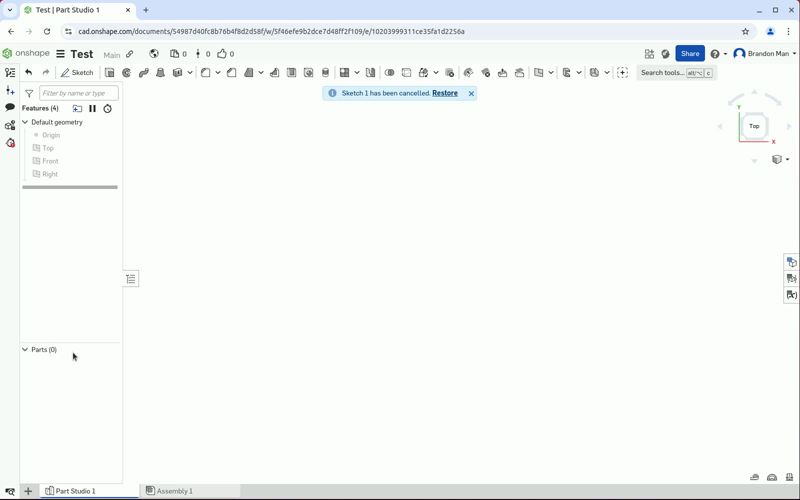
key(space)
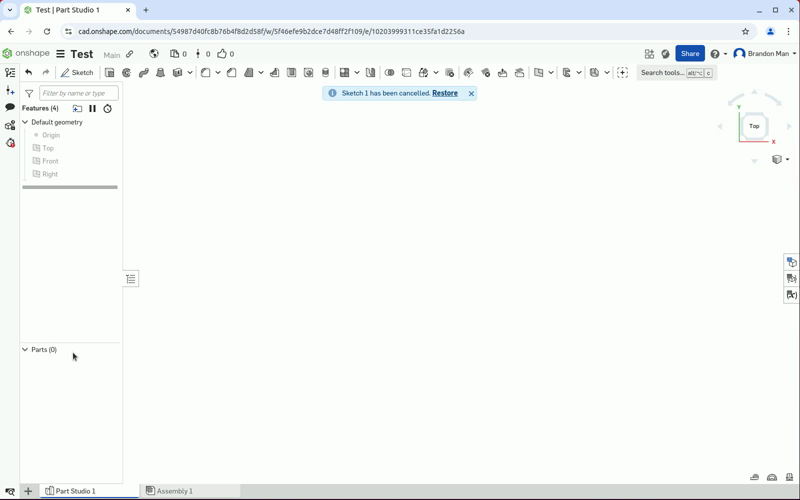
key_down(shift)
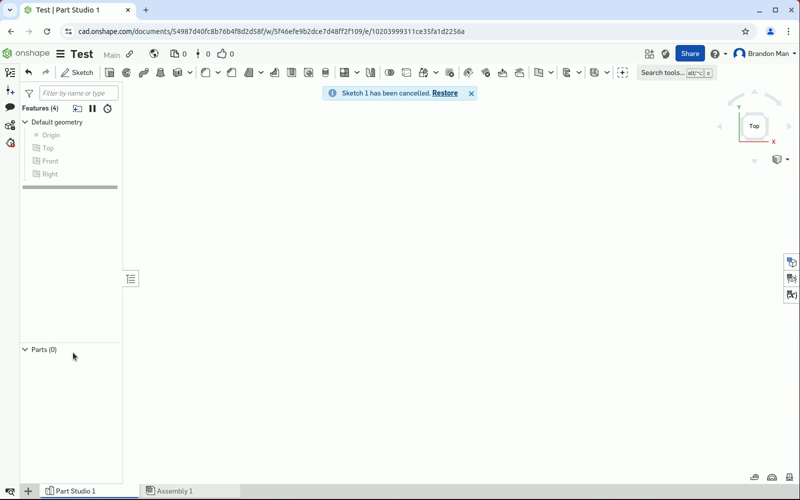
key(up)
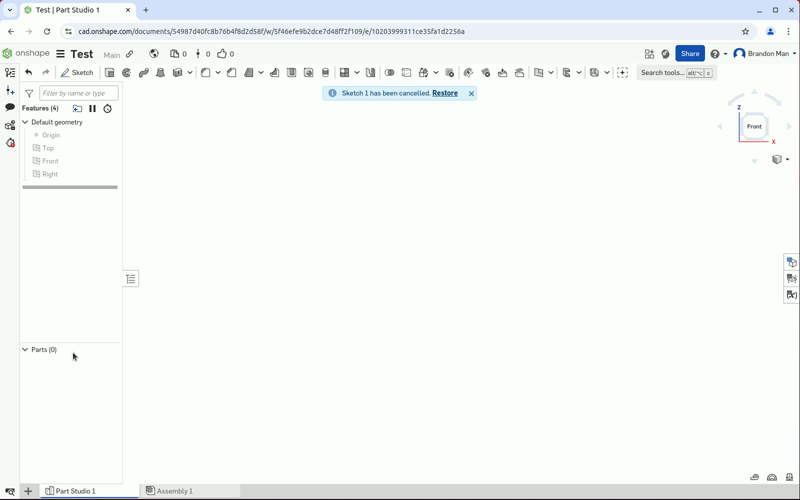
key_up(shift)
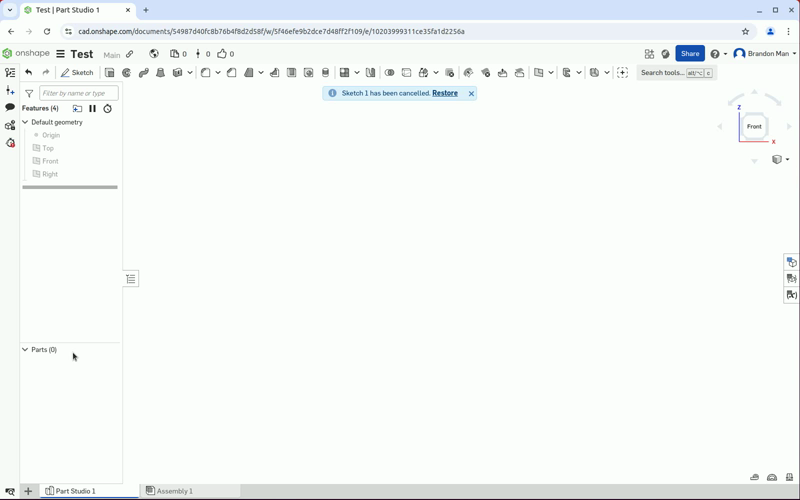
mouse_move(73, 352)
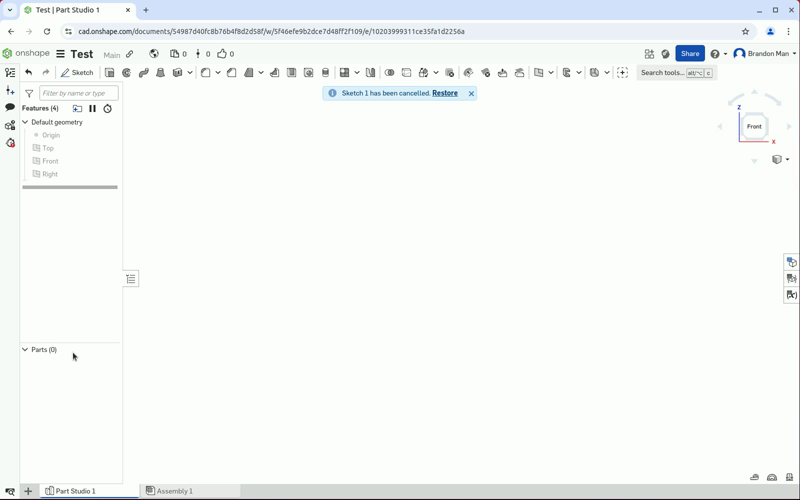
key(shift+y)
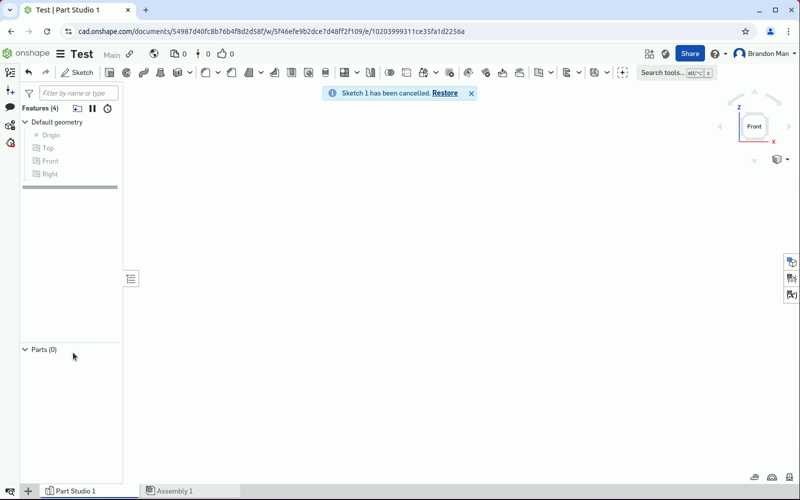
key(shift+s)
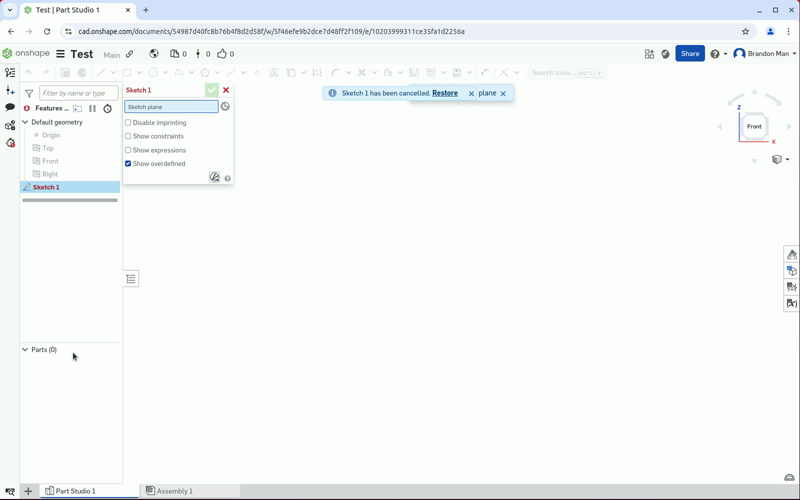
mouse_move(73, 163)
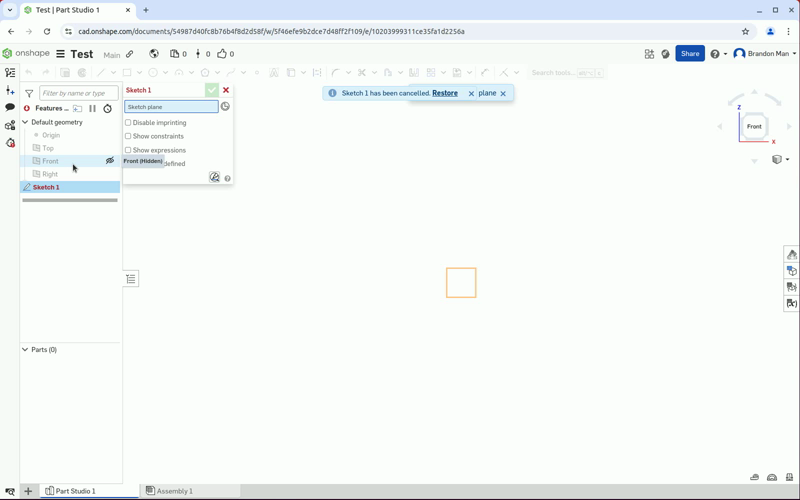
click(73, 163)
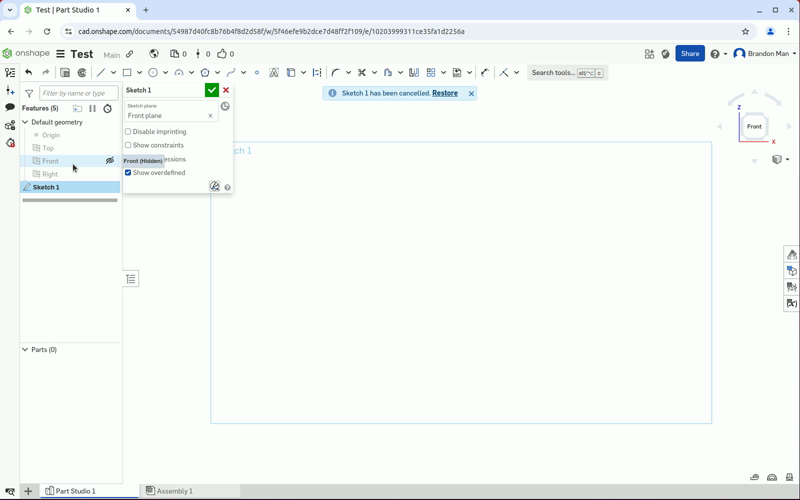
mouse_move(73, 352)
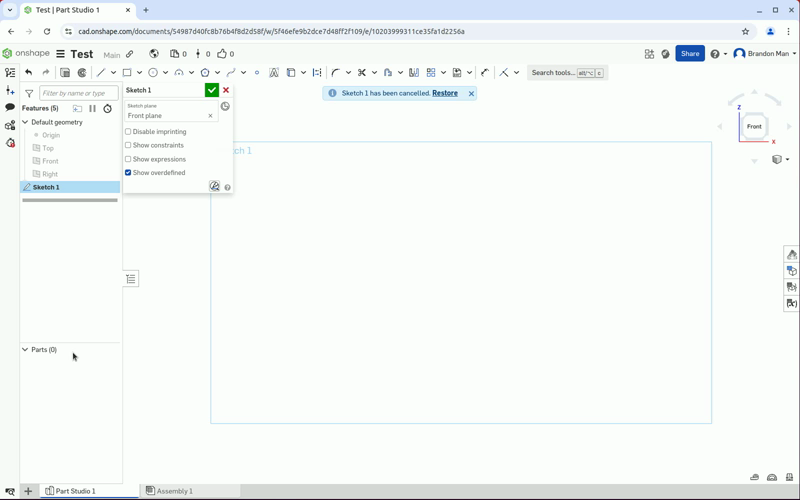
key(y)
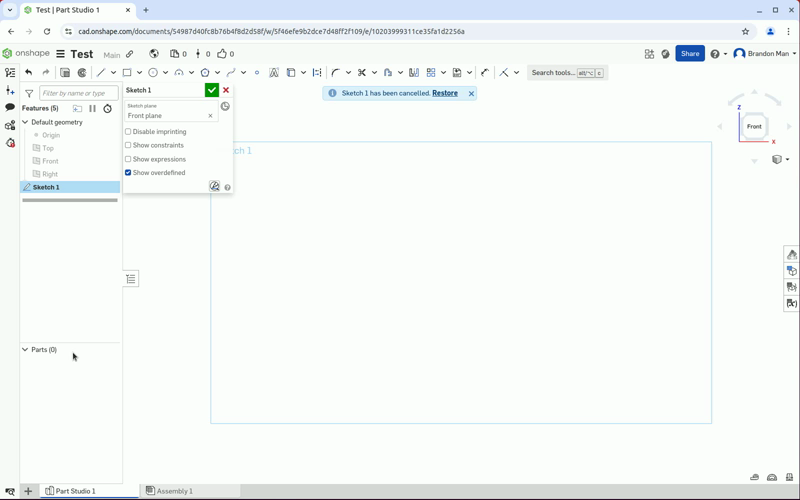
key(l)
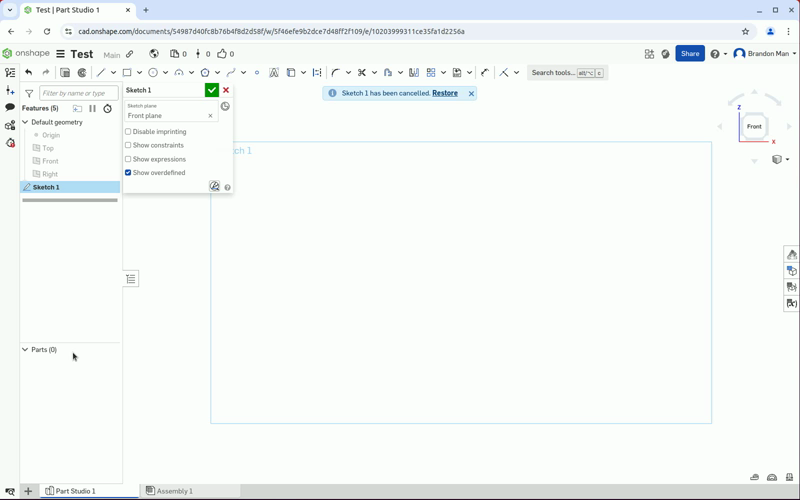
key_down(shift)
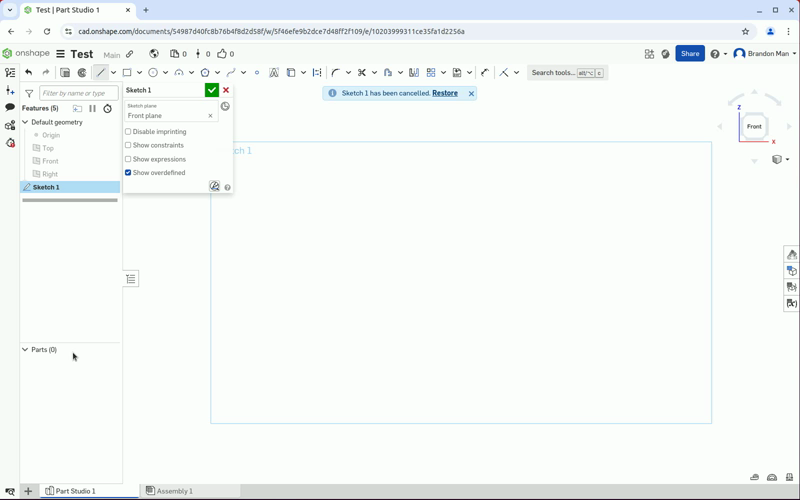
mouse_move(460, 282)
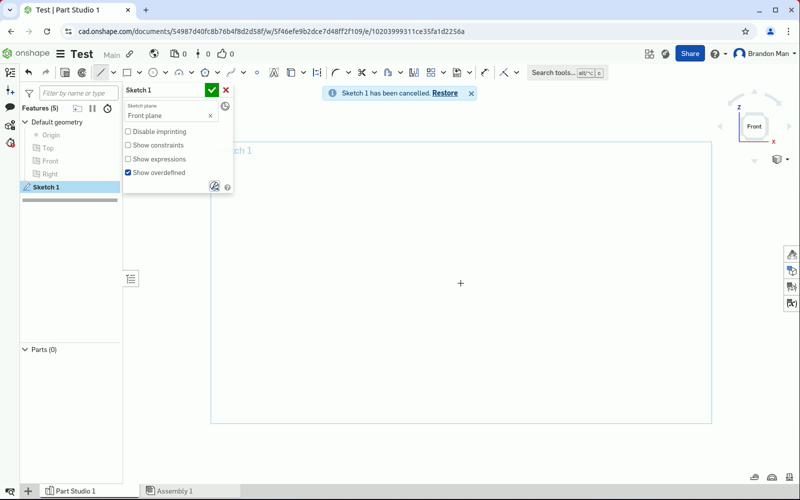
click(460, 282)
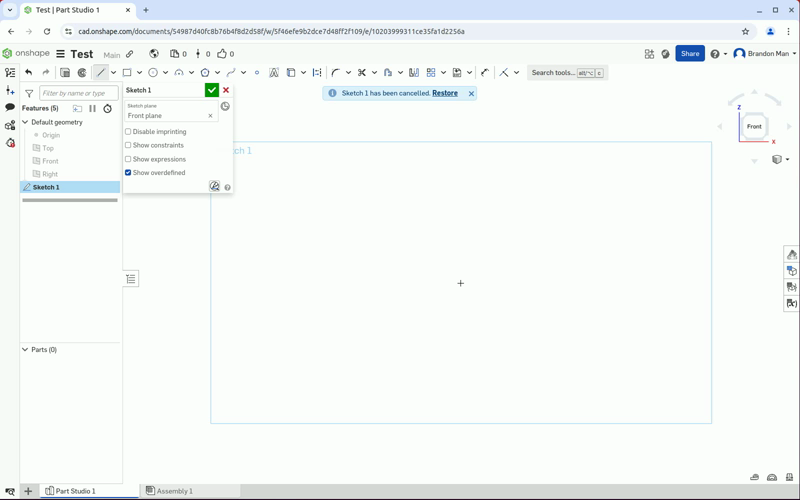
key_up(shift)
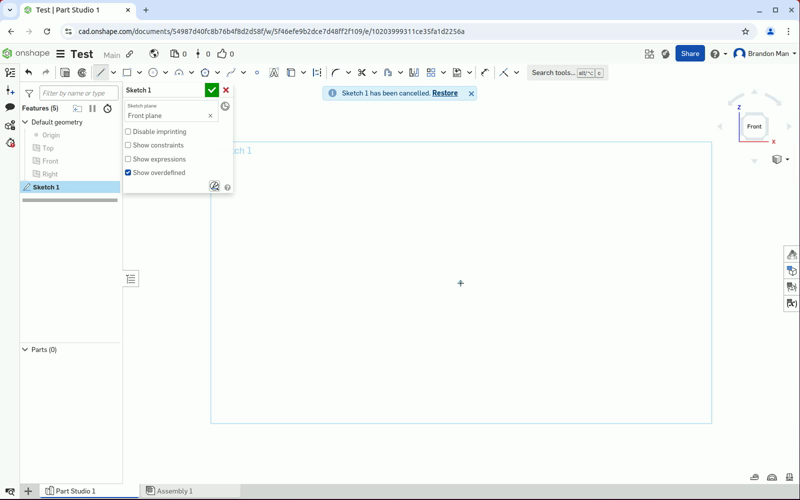
key_down(shift)
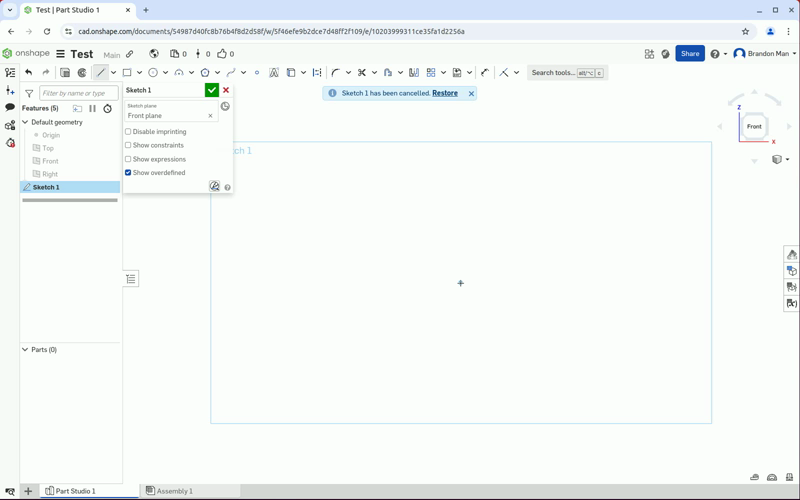
mouse_move(573, 282)
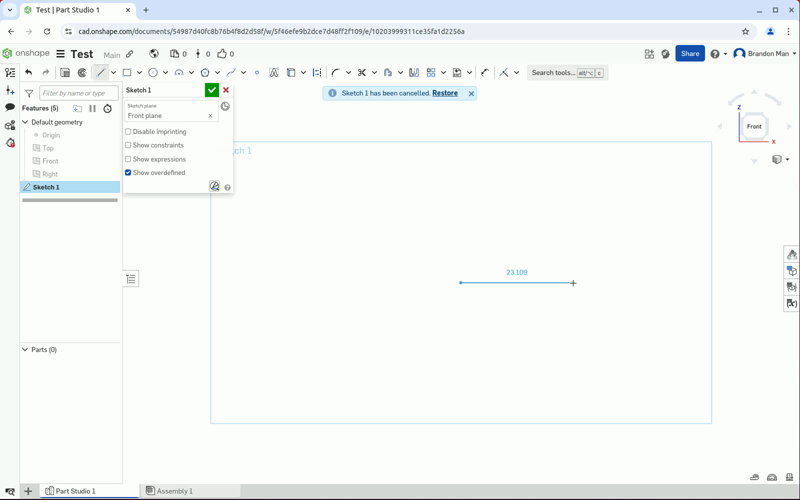
click(573, 282)
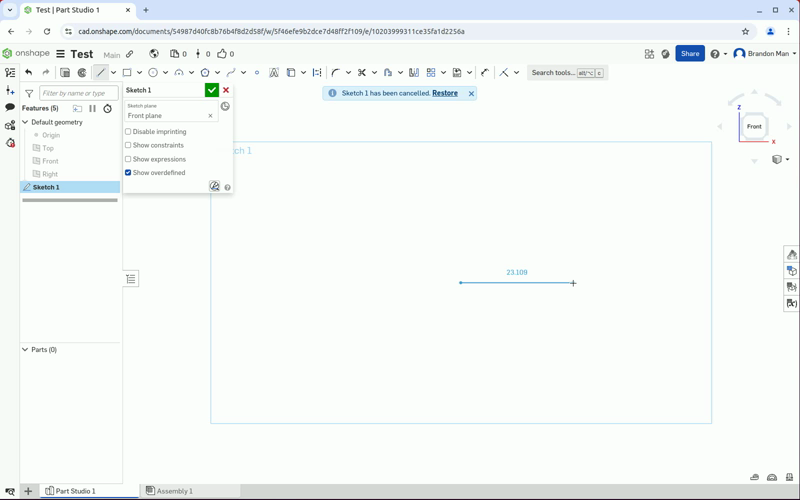
key_up(shift)
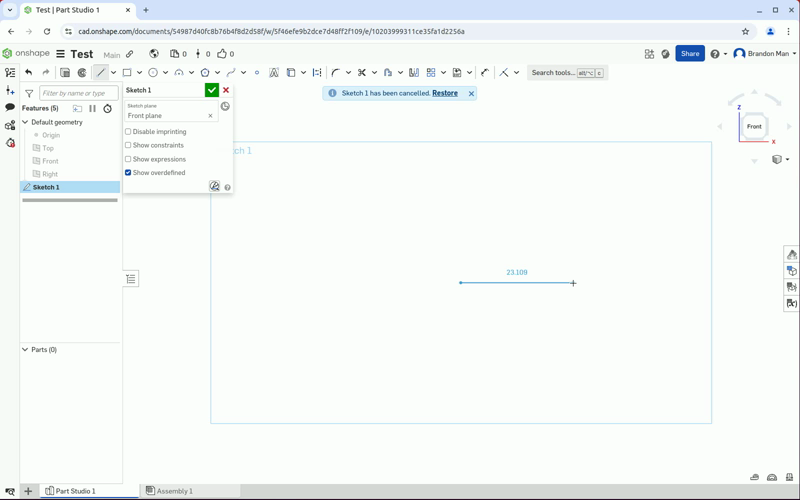
key_down(shift)
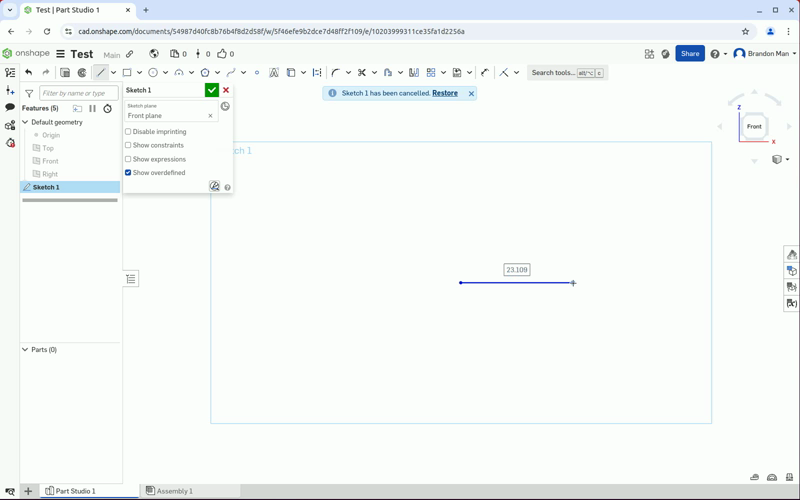
mouse_move(573, 202)
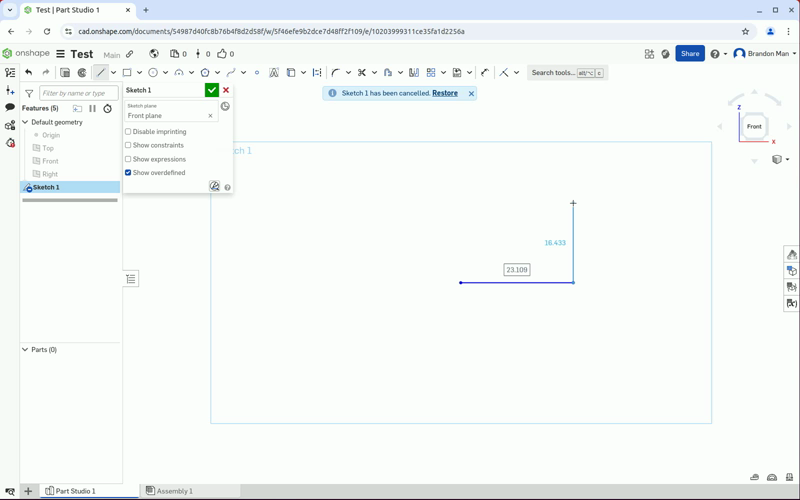
click(573, 202)
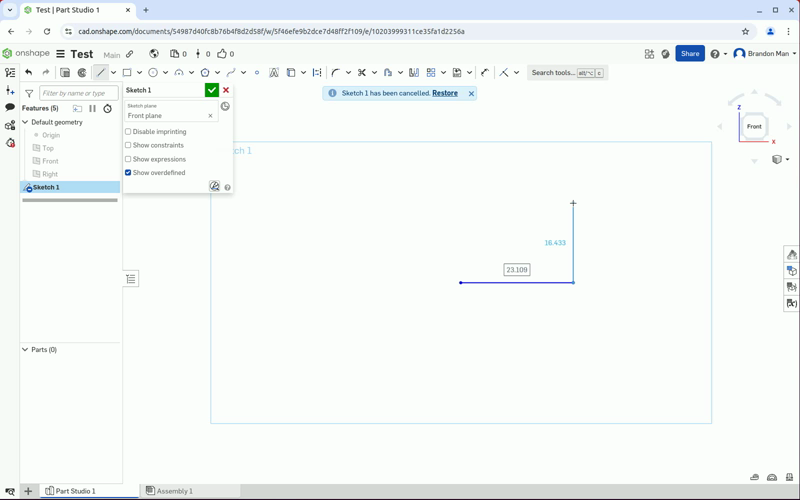
key_up(shift)
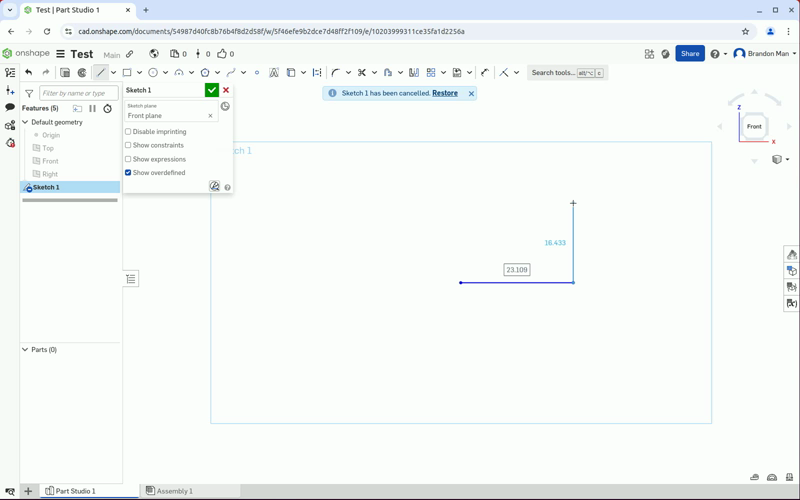
key_down(shift)
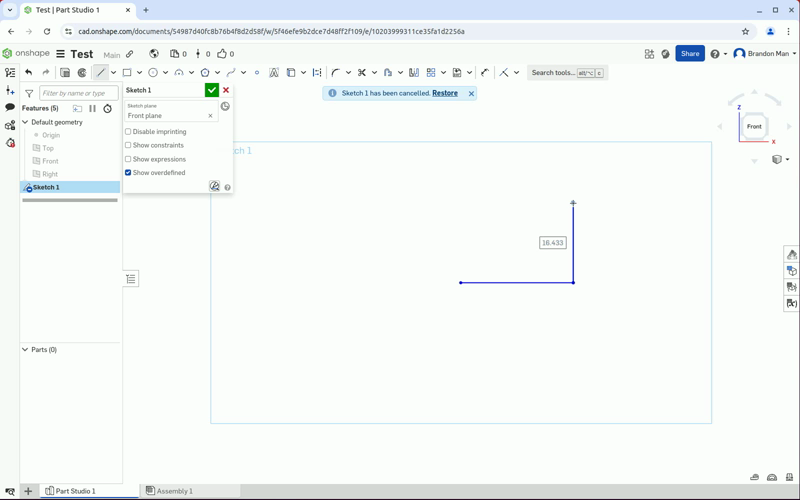
mouse_move(460, 202)
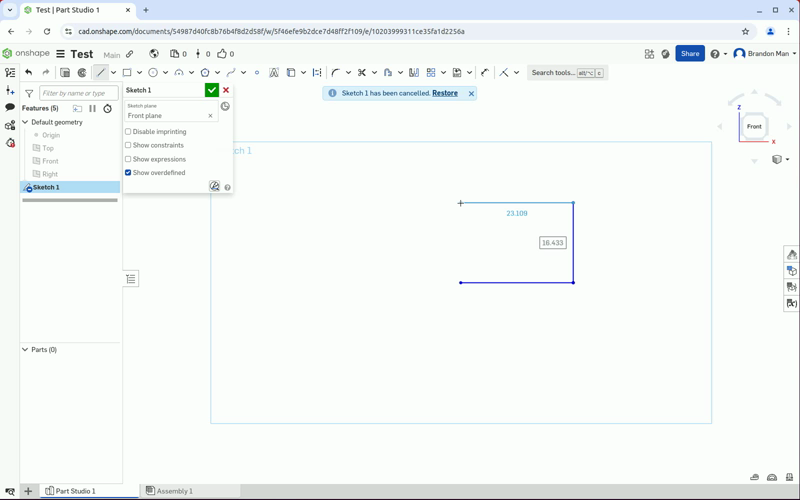
click(460, 202)
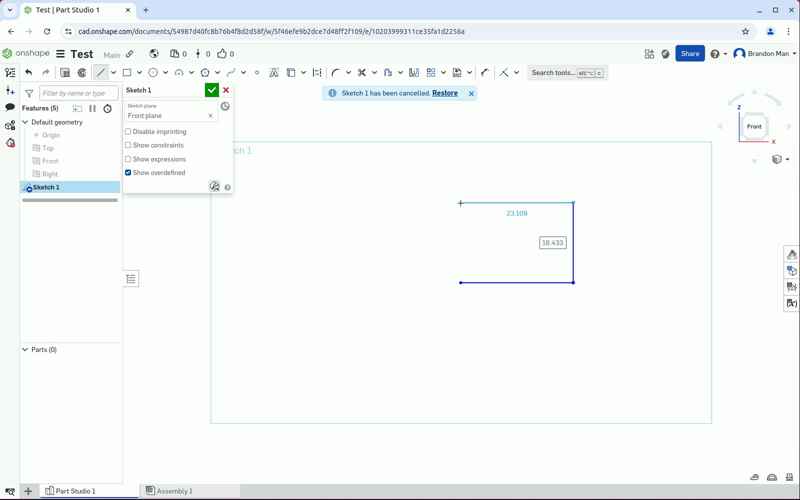
key_up(shift)
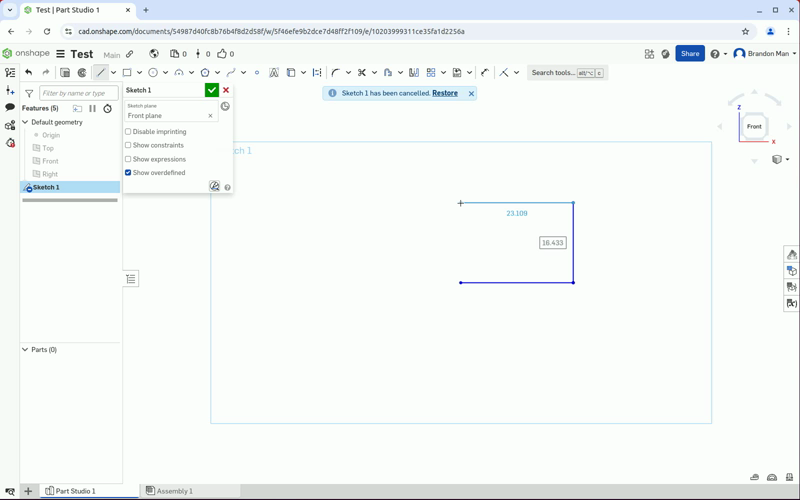
key_down(shift)
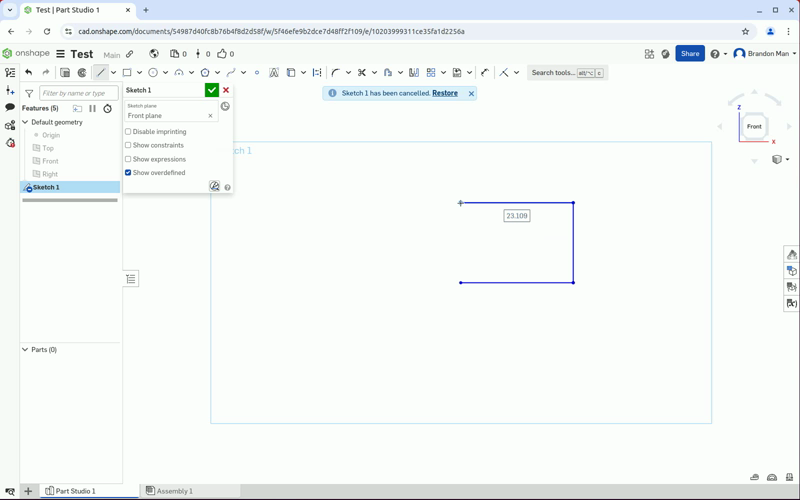
mouse_move(460, 282)
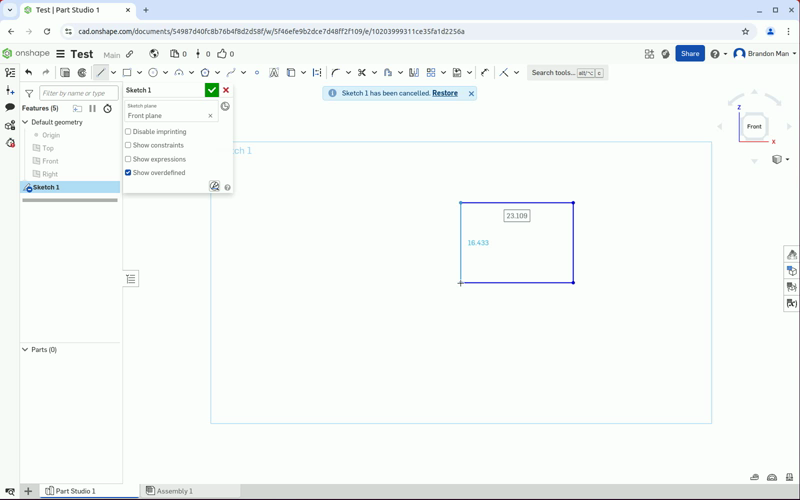
key_up(shift)
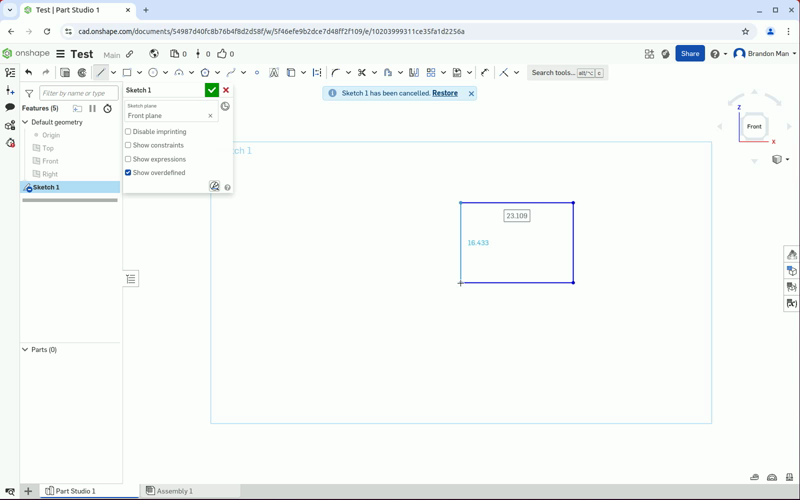
click(460, 282)
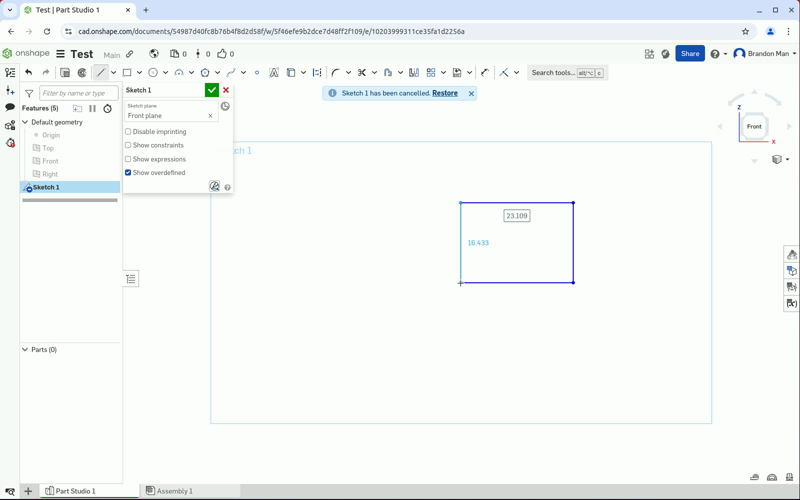
key(esc)
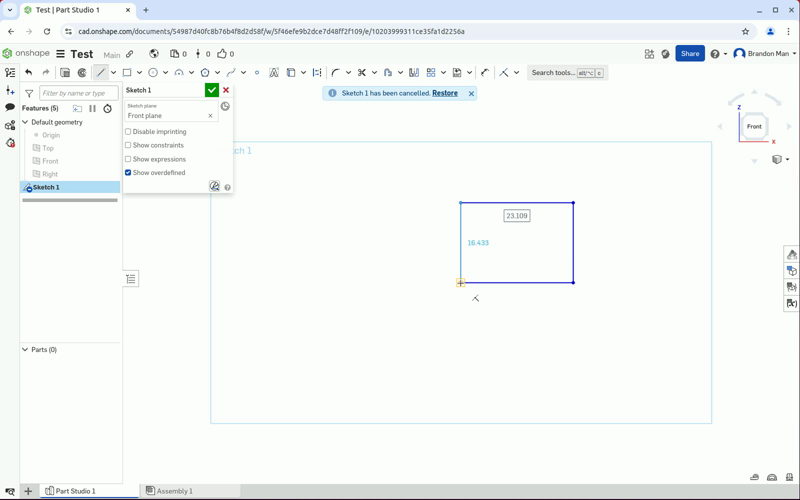
mouse_move(478, 226)
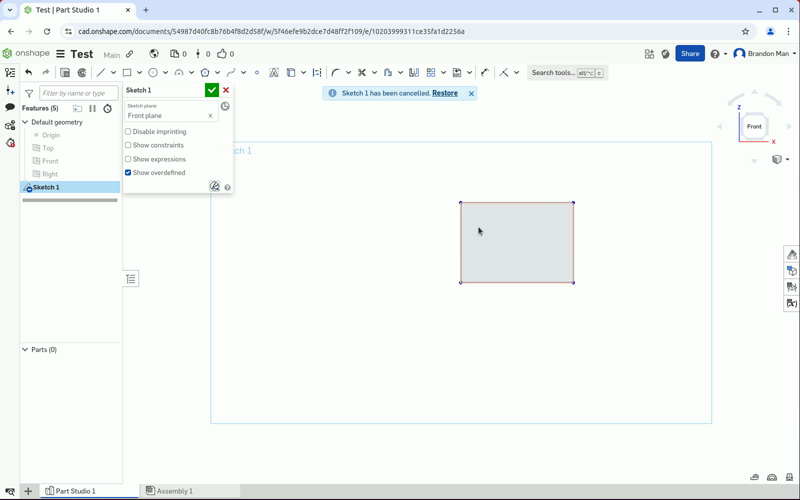
click(478, 226)
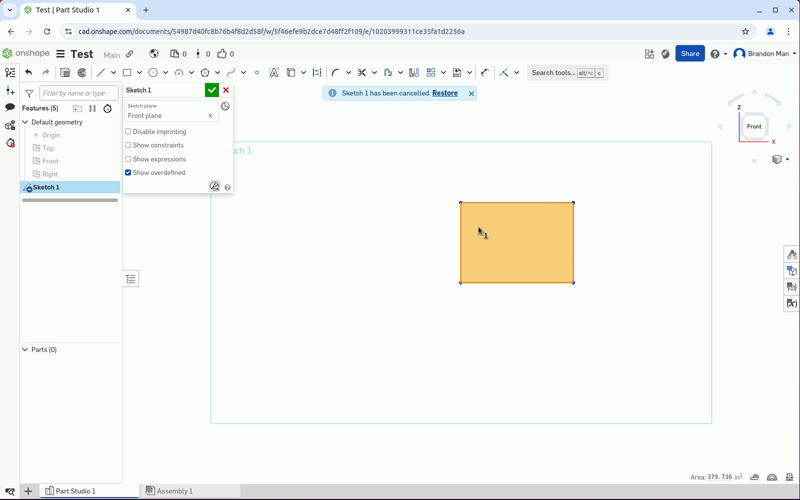
mouse_move(73, 352)
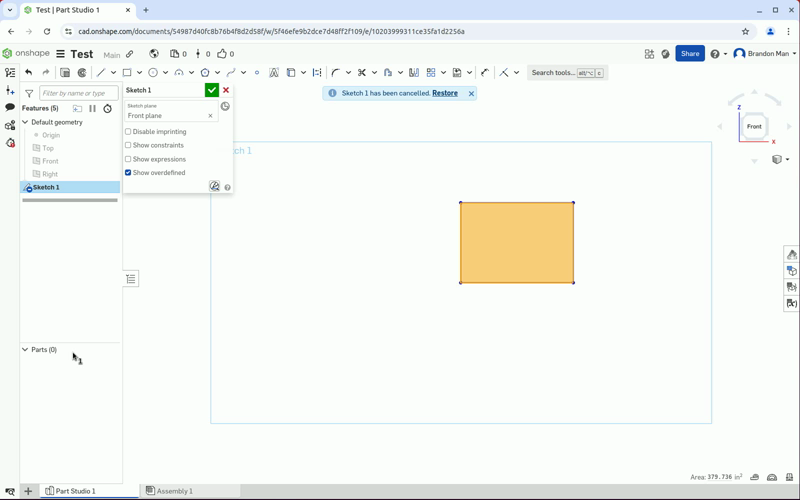
key(shift+y)
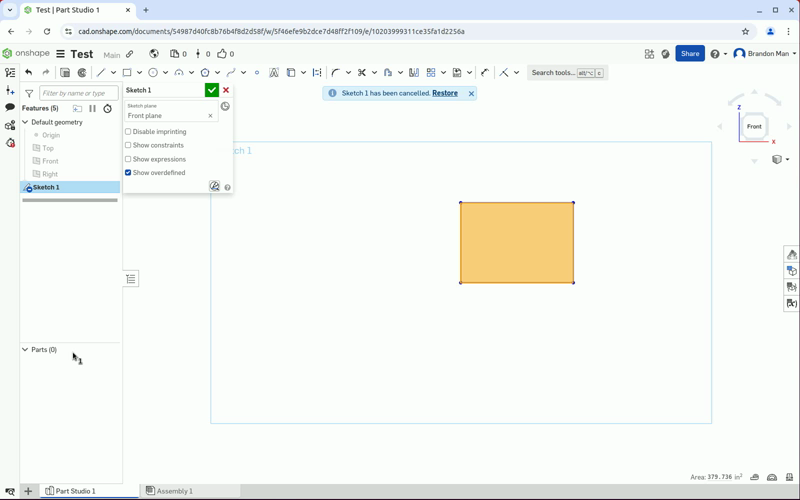
key(shift+e)
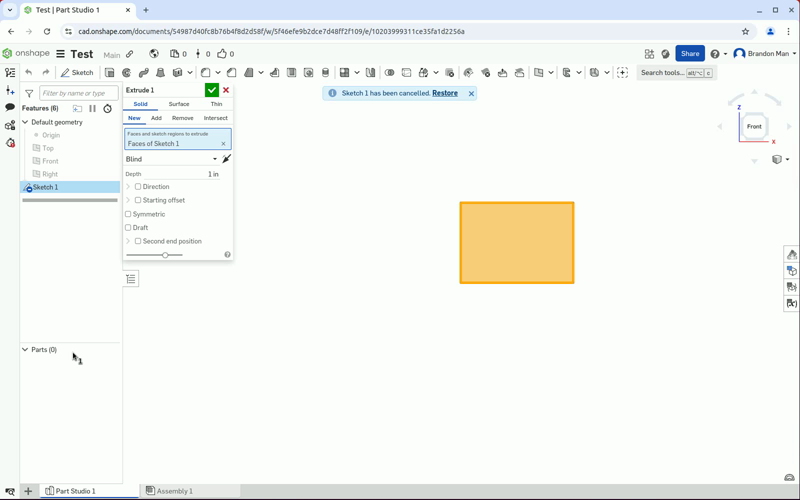
mouse_move(143, 106)
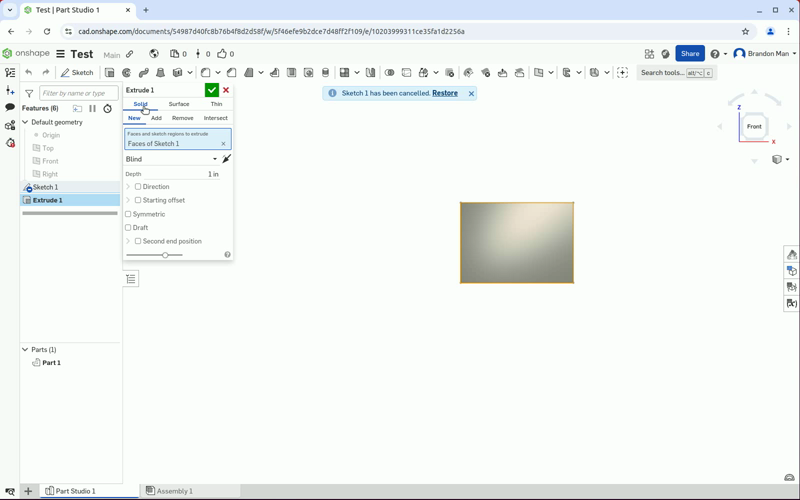
click(143, 106)
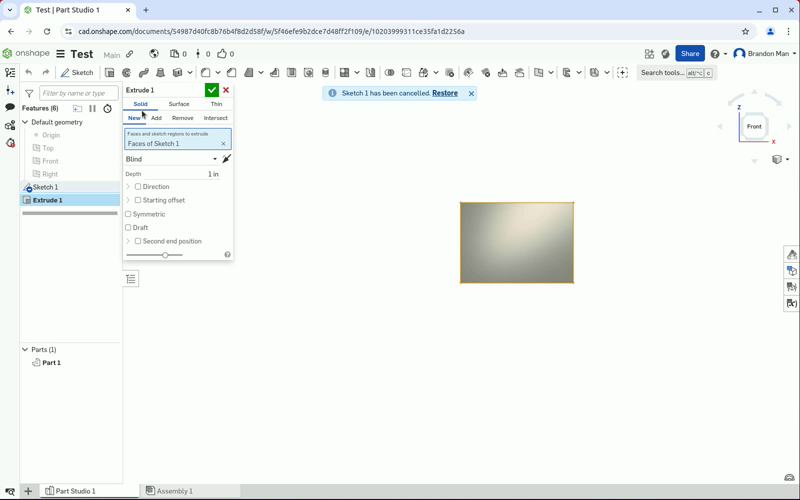
mouse_move(137, 120)
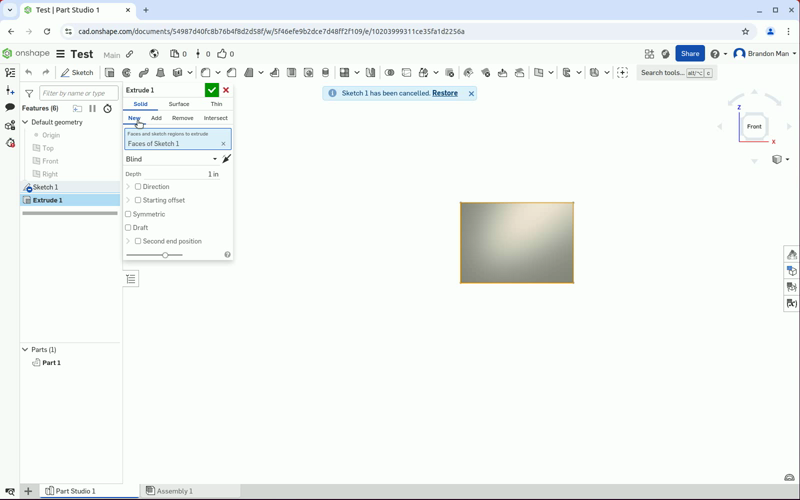
click(137, 120)
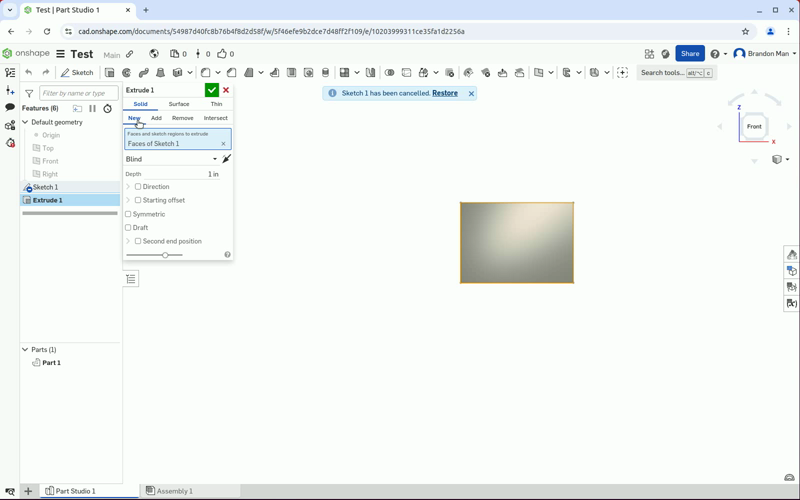
key(tab, 4)
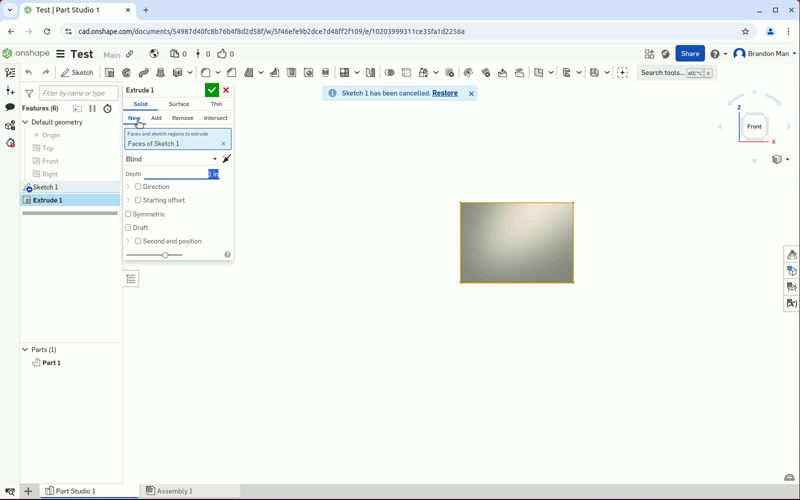
text(-11.073)
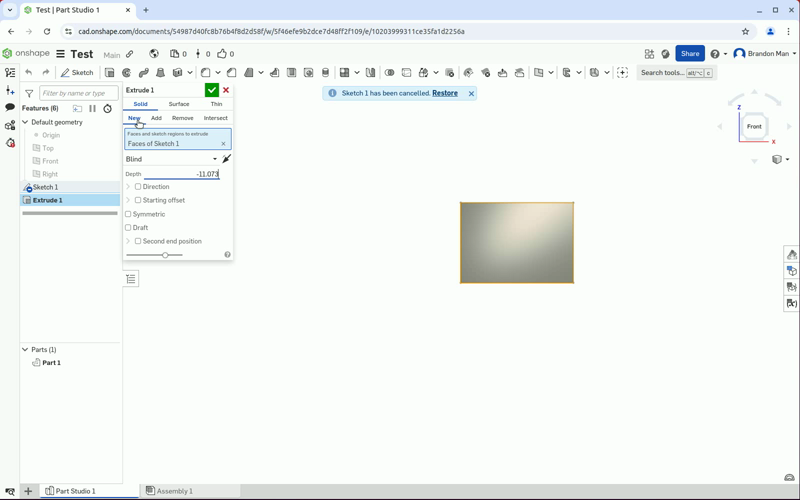
key(enter)
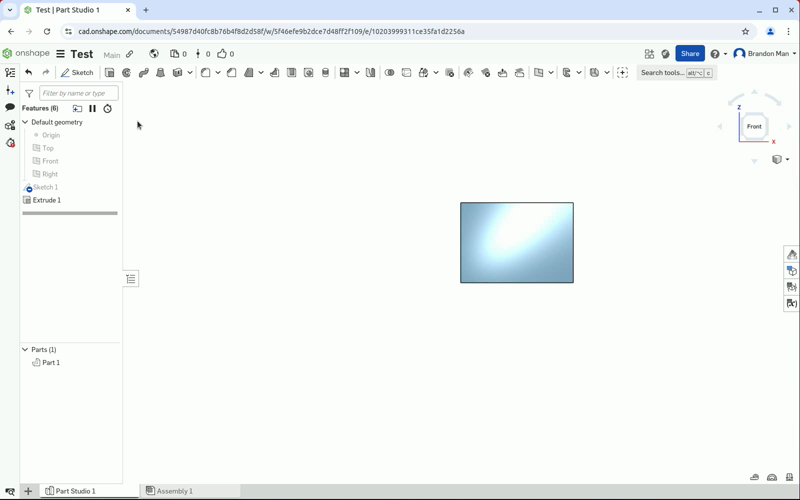
key(shift+h)
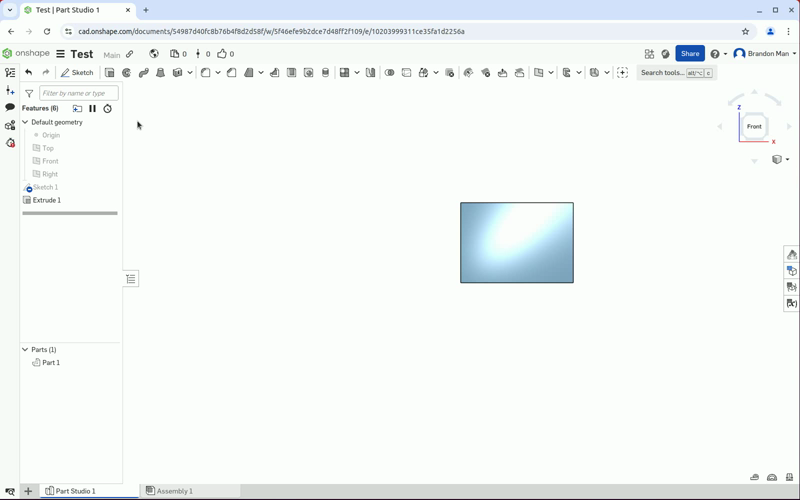
key(shift+h)
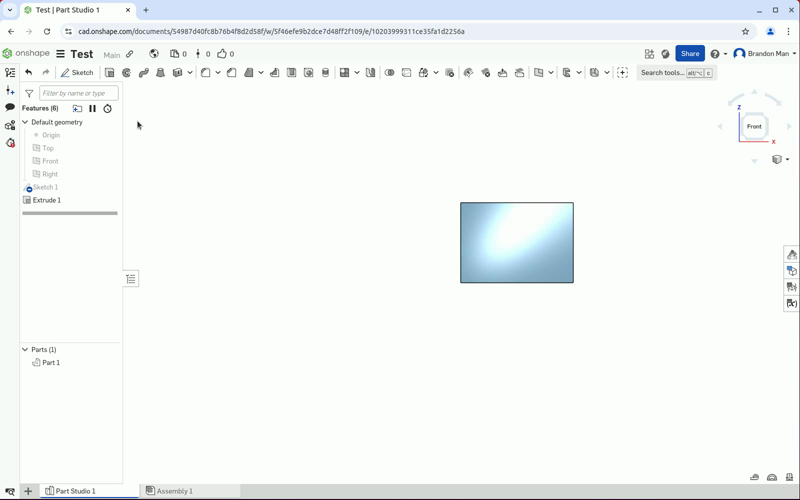
mouse_move(73, 189)
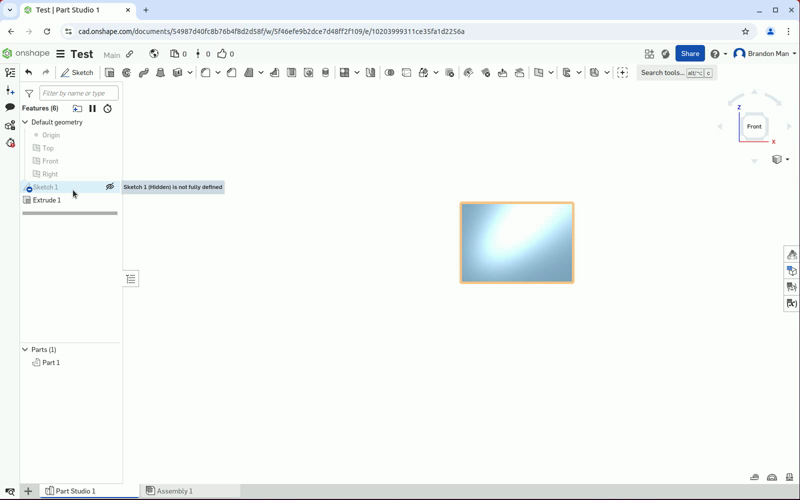
click(73, 189)
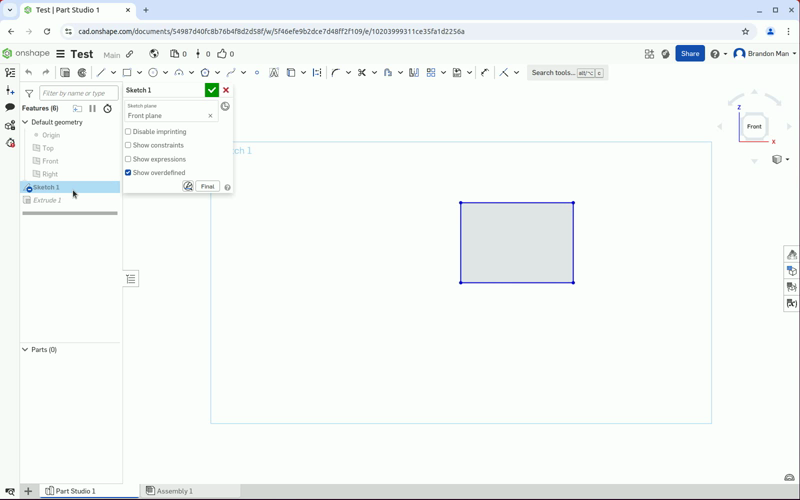
mouse_move(229, 92)
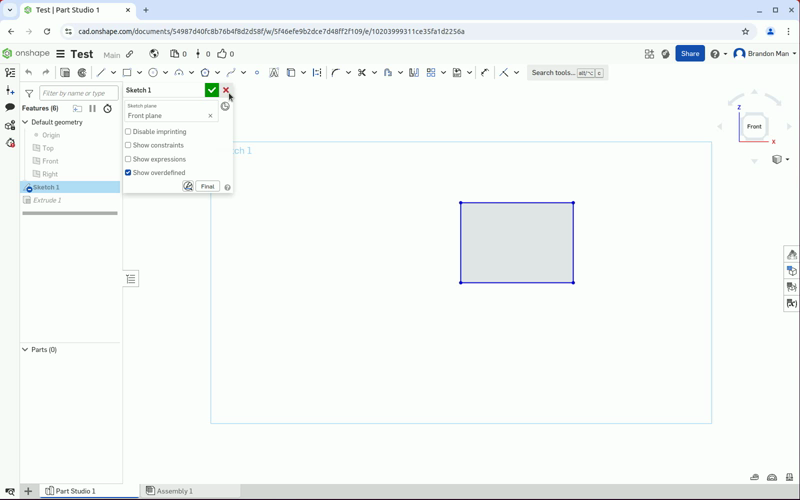
click(229, 92)
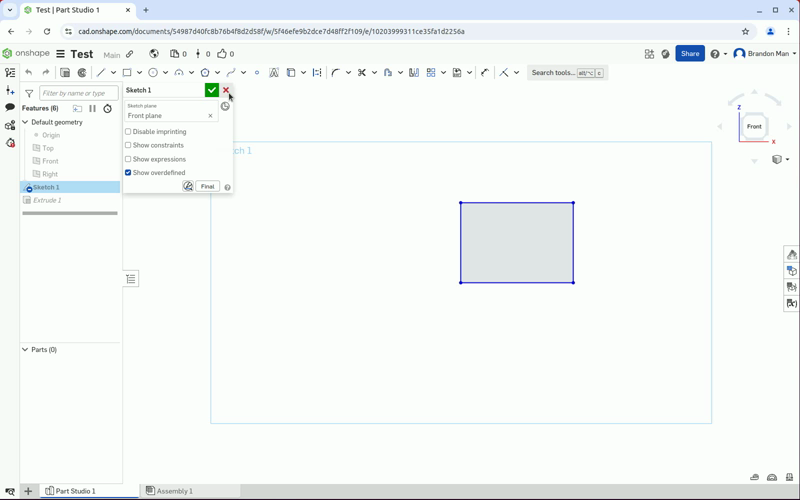
key(shift+s)
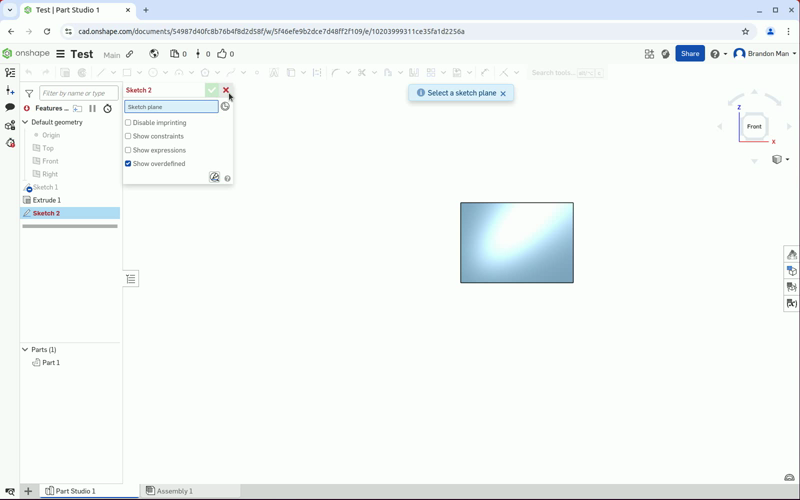
mouse_move(73, 163)
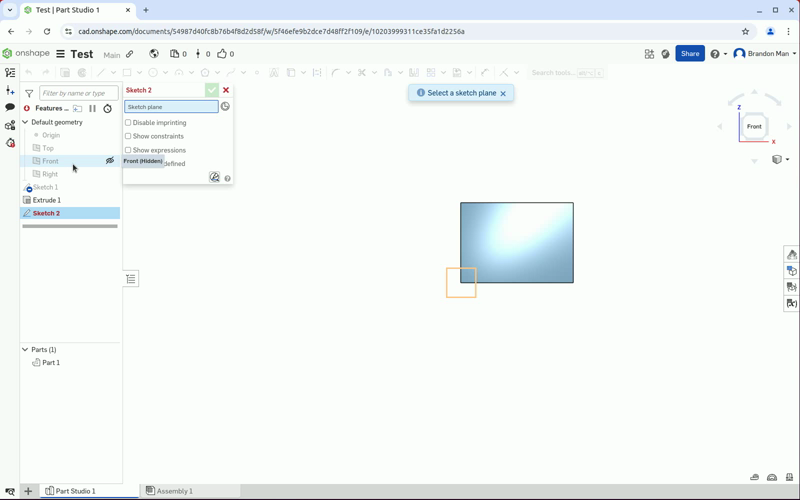
click(73, 163)
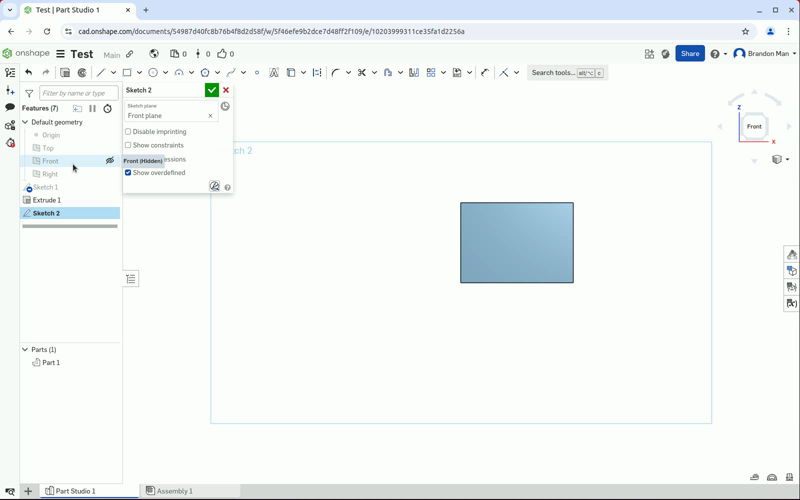
mouse_move(73, 352)
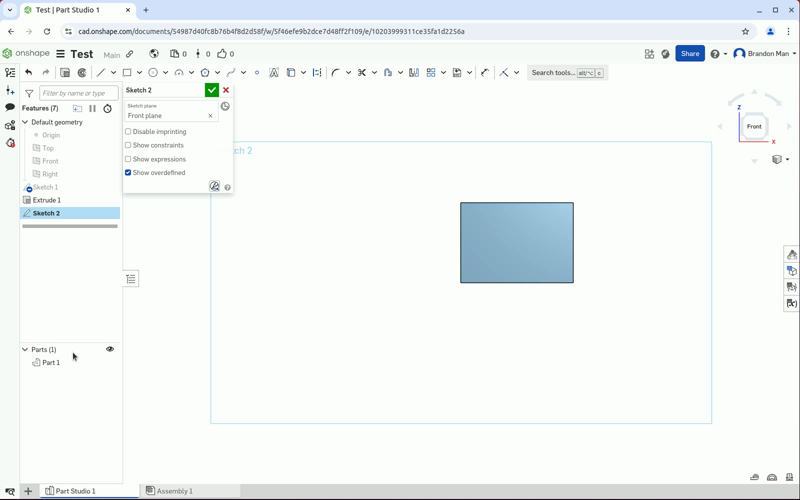
key(y)
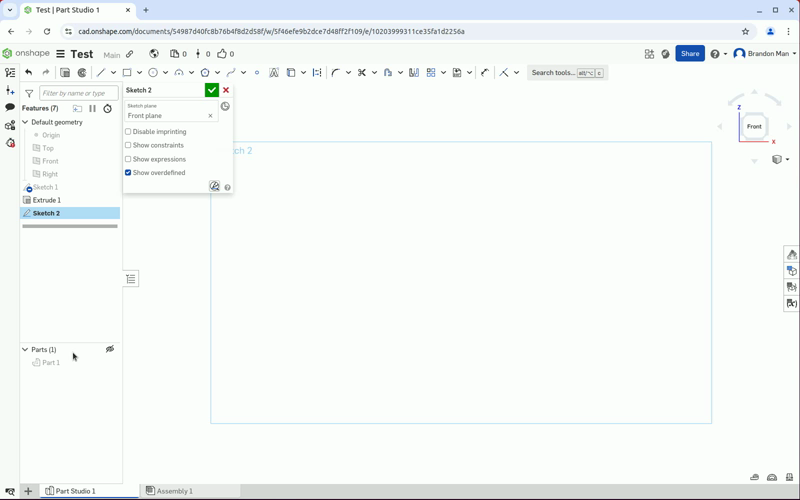
key(l)
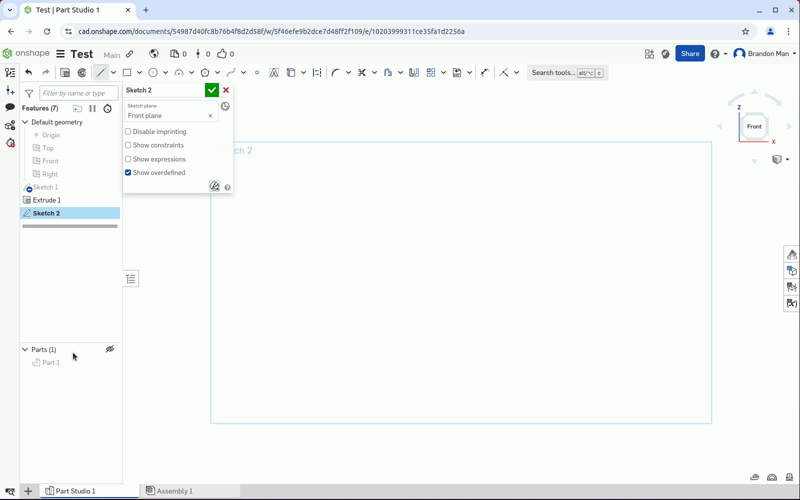
key_down(shift)
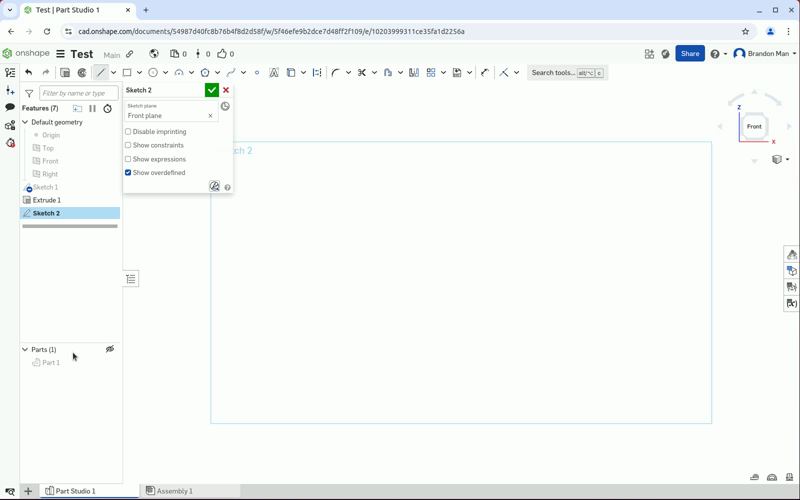
mouse_move(460, 255)
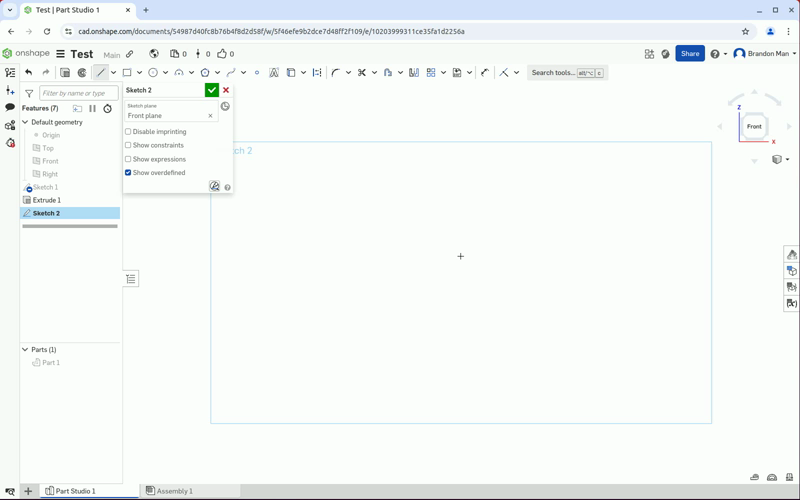
click(460, 255)
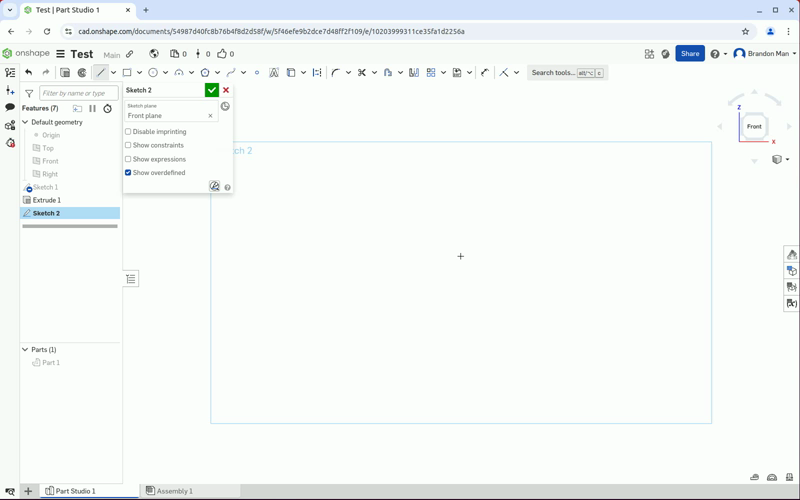
key_up(shift)
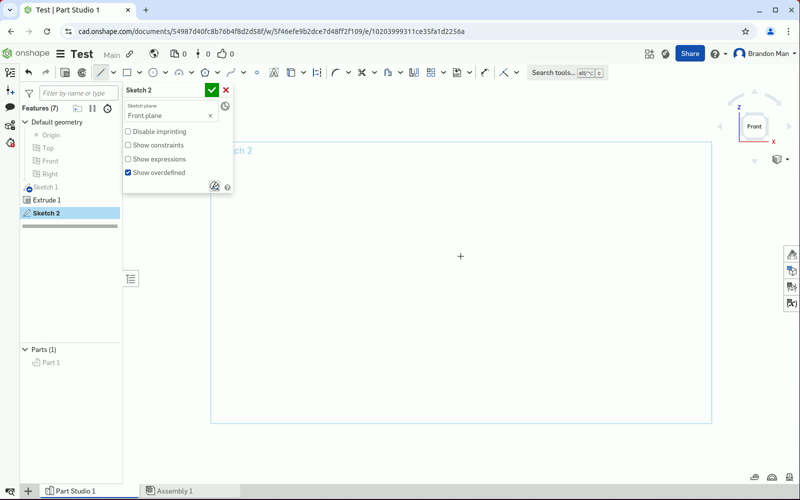
key_down(shift)
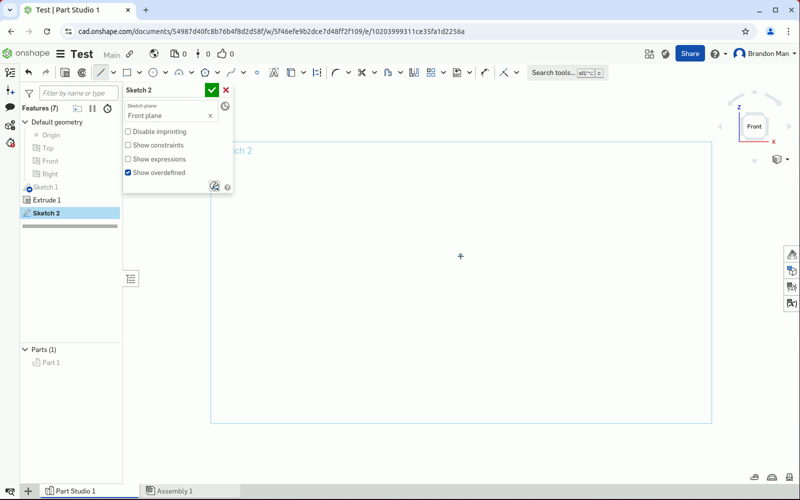
mouse_move(490, 255)
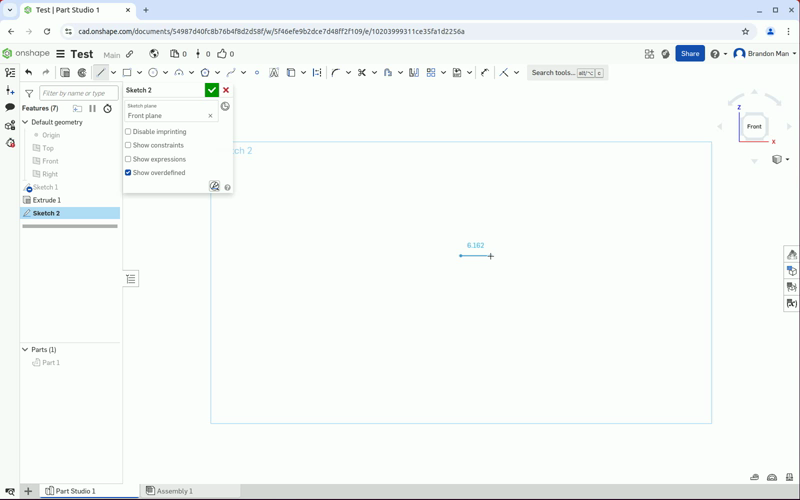
mouse_move(498, 255)
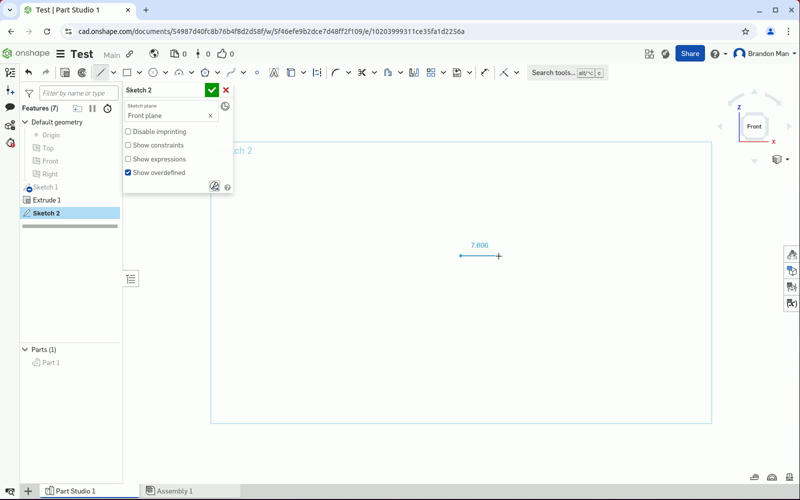
click(498, 255)
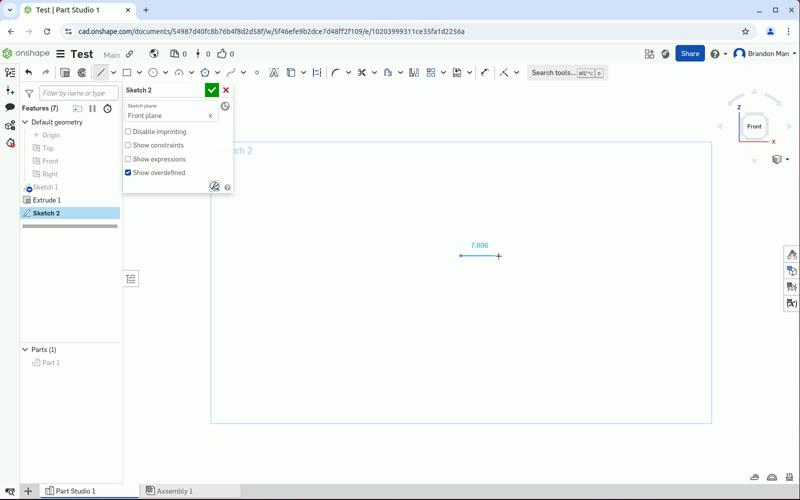
key_up(shift)
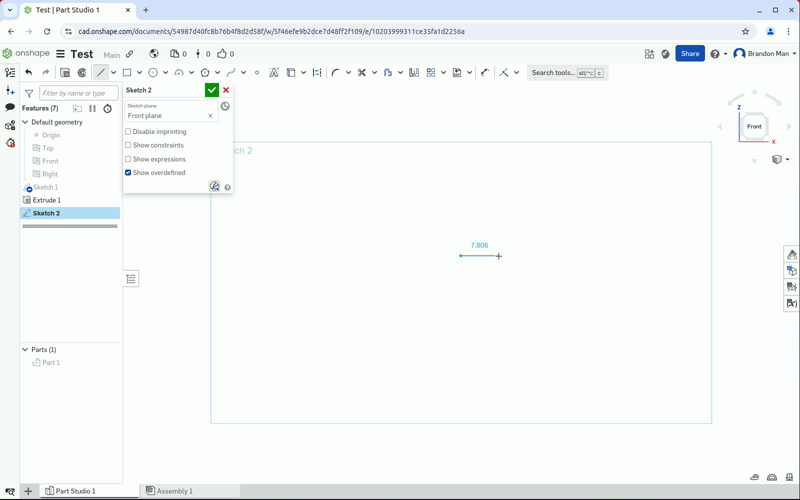
key_down(shift)
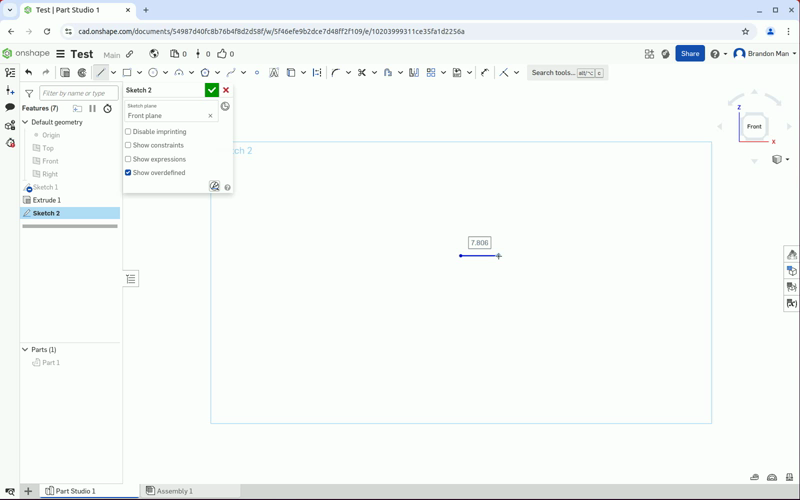
mouse_move(528, 255)
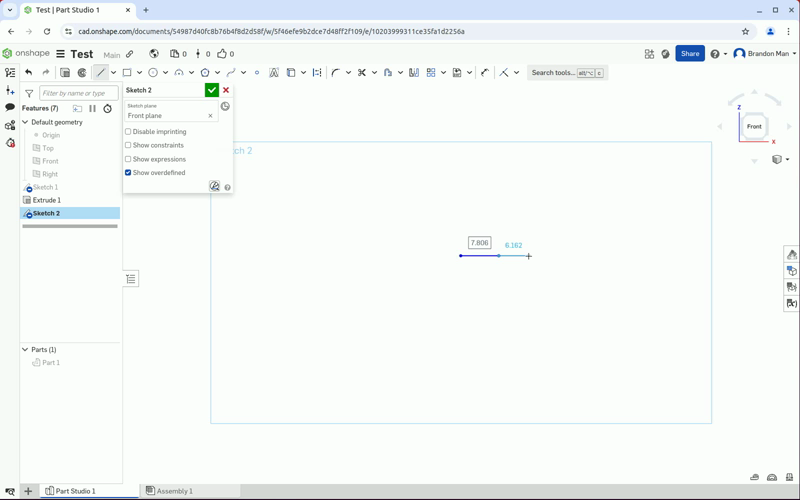
mouse_move(498, 228)
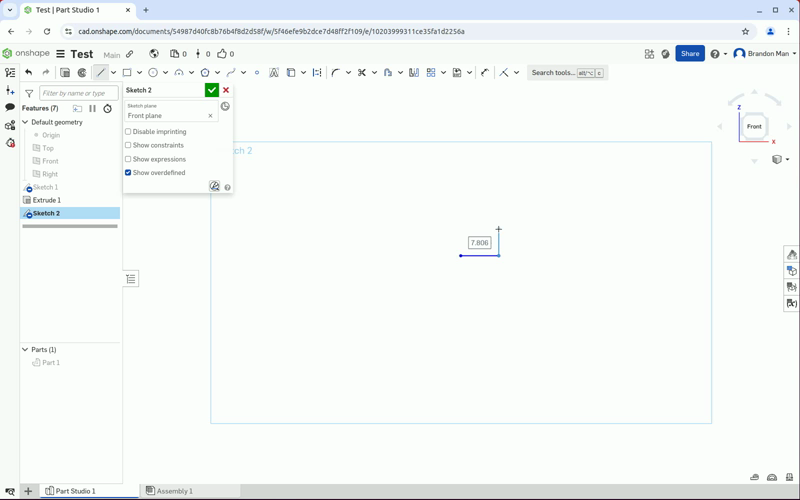
click(498, 228)
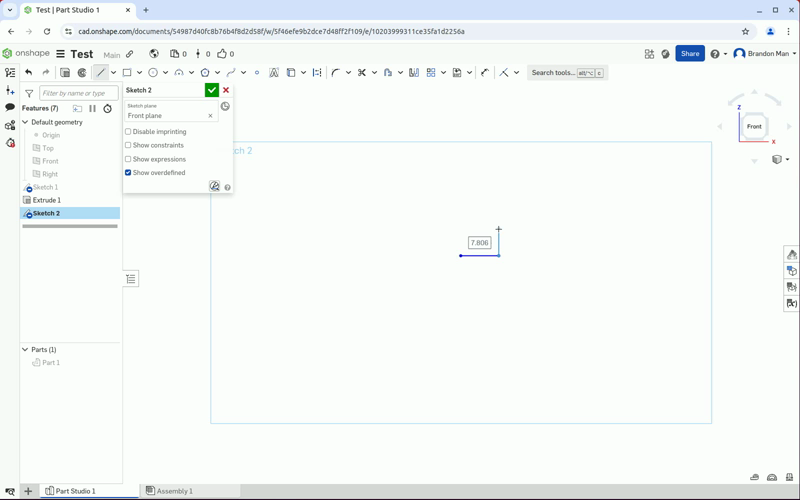
key_up(shift)
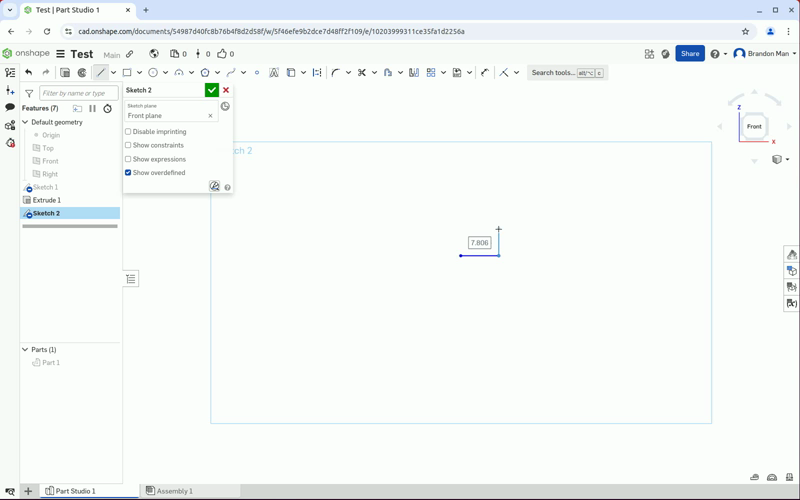
key_down(shift)
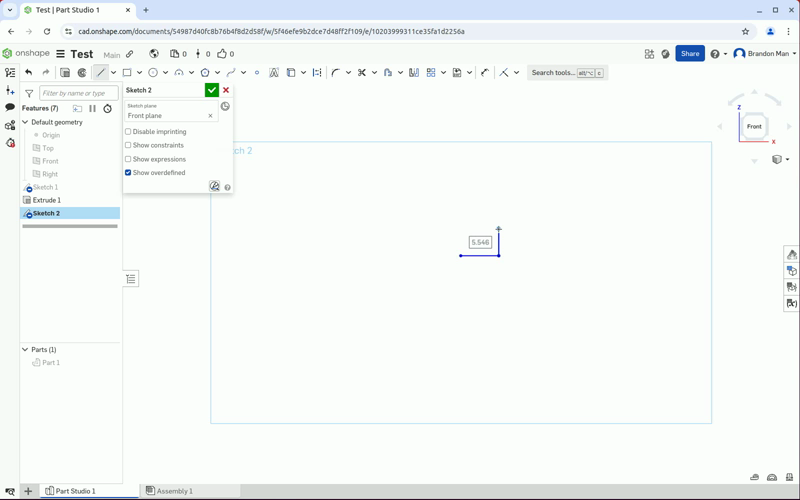
mouse_move(528, 228)
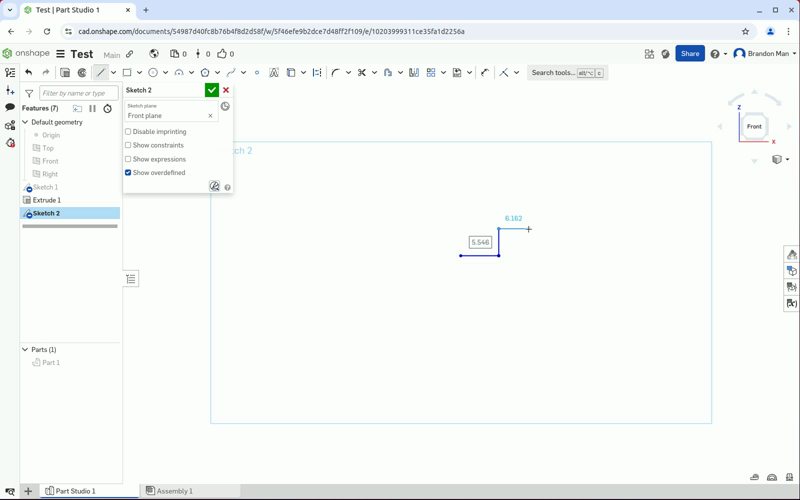
mouse_move(536, 228)
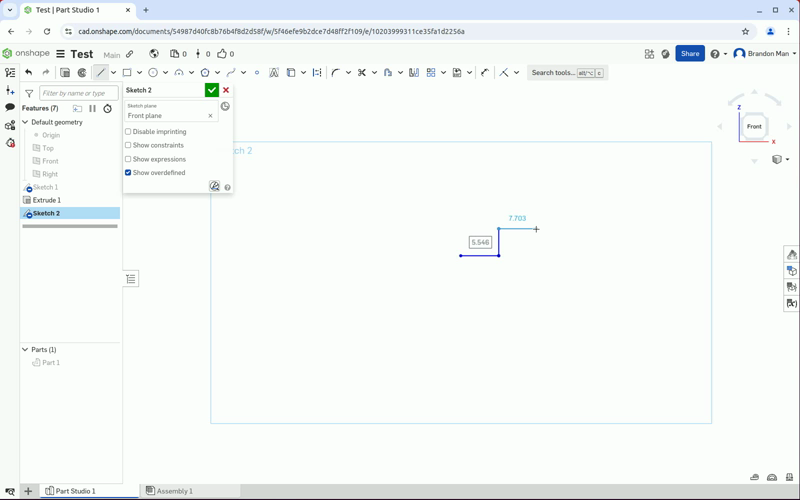
click(536, 228)
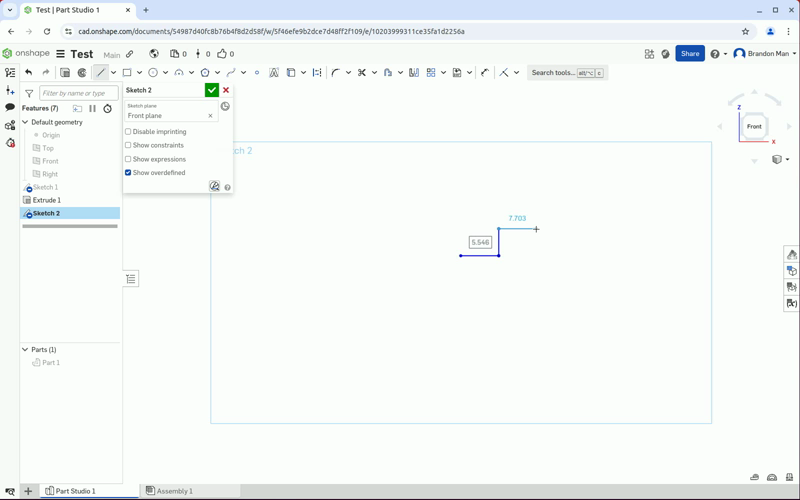
key_up(shift)
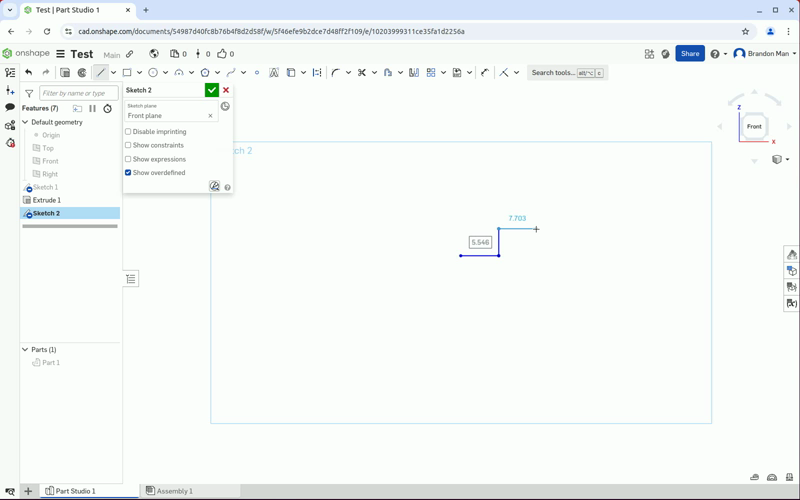
key_down(shift)
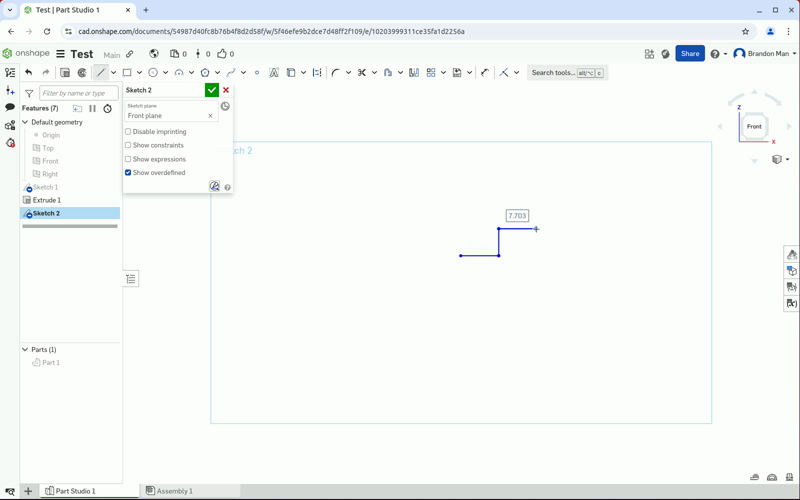
mouse_move(566, 228)
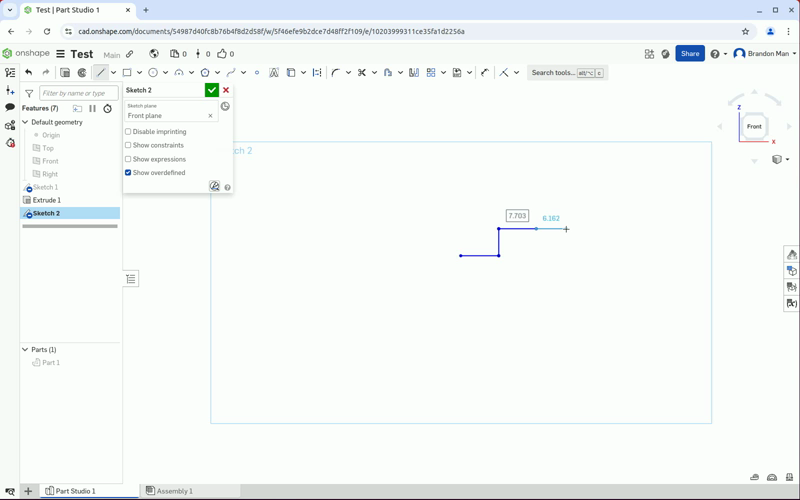
mouse_move(536, 201)
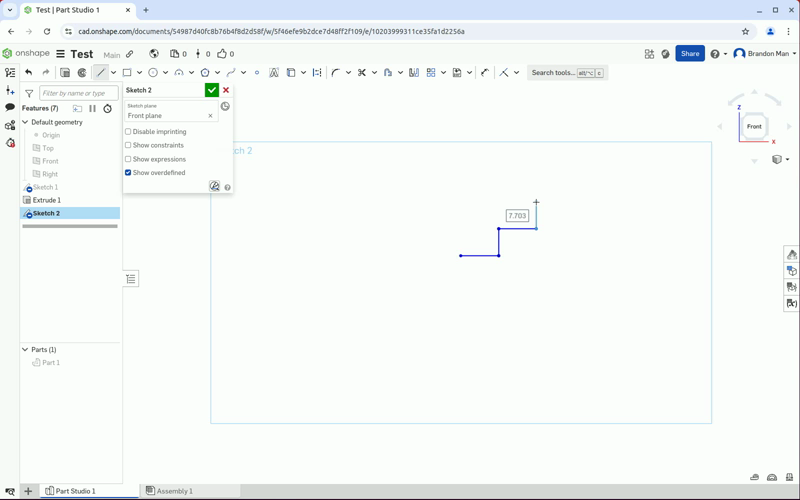
click(536, 201)
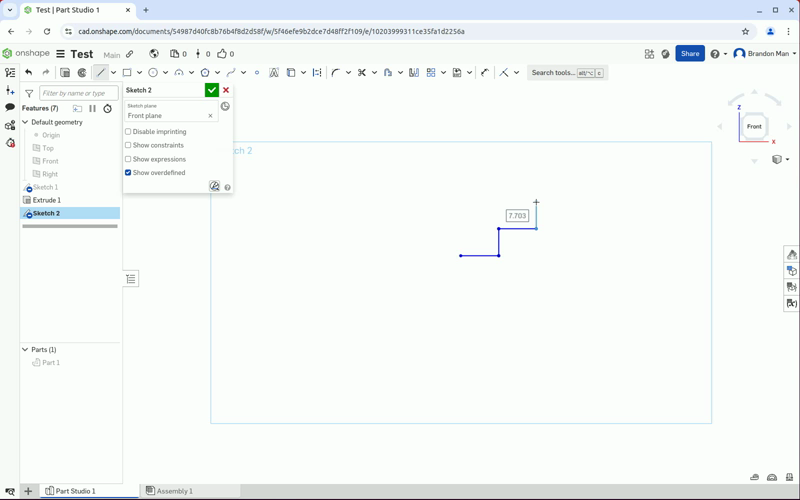
key_up(shift)
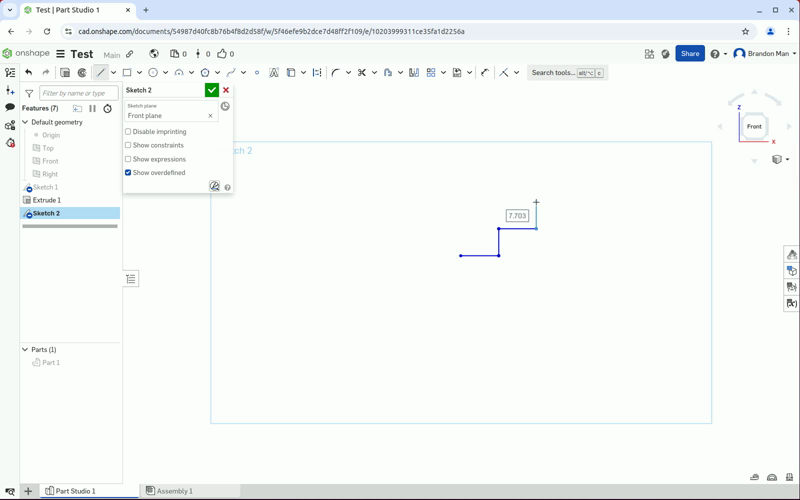
key_down(shift)
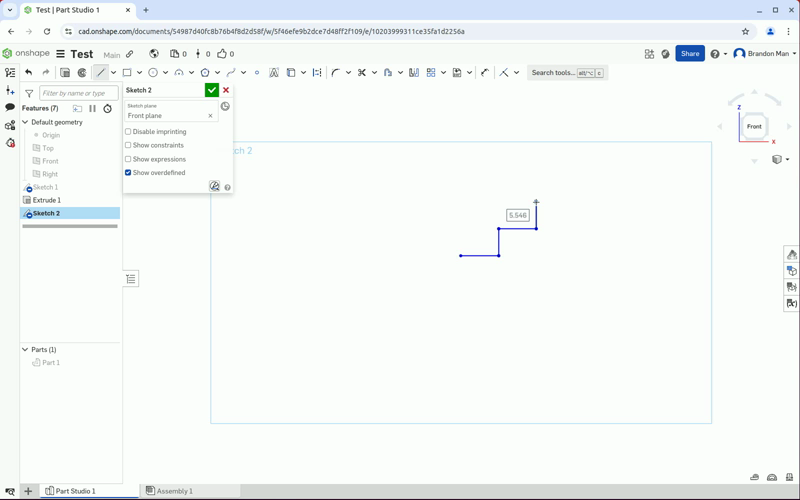
mouse_move(460, 201)
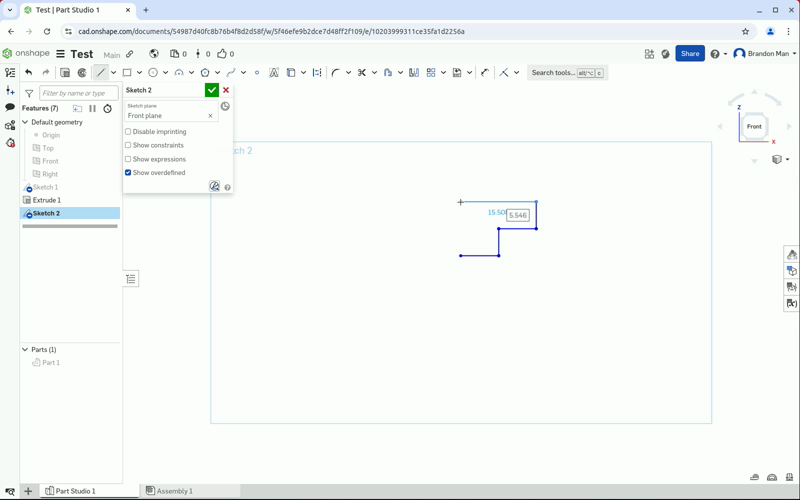
click(460, 201)
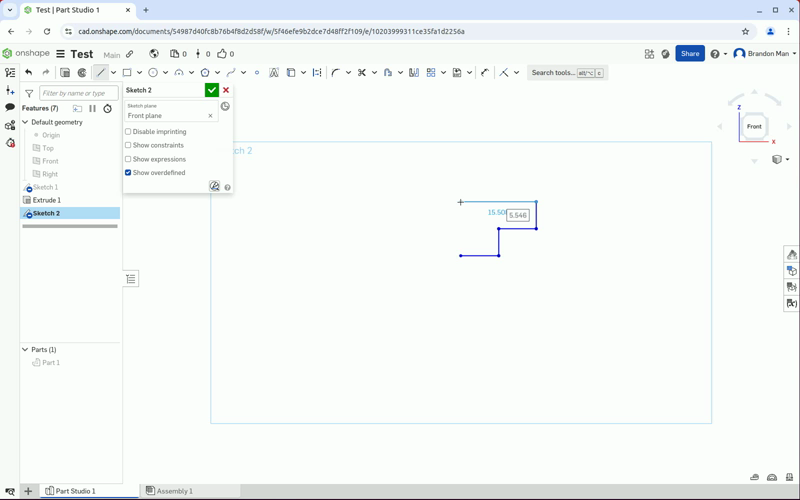
key_up(shift)
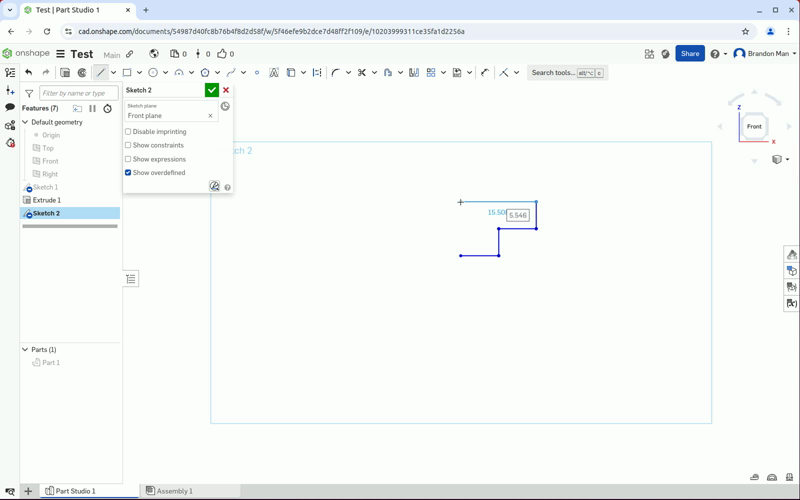
mouse_move(490, 201)
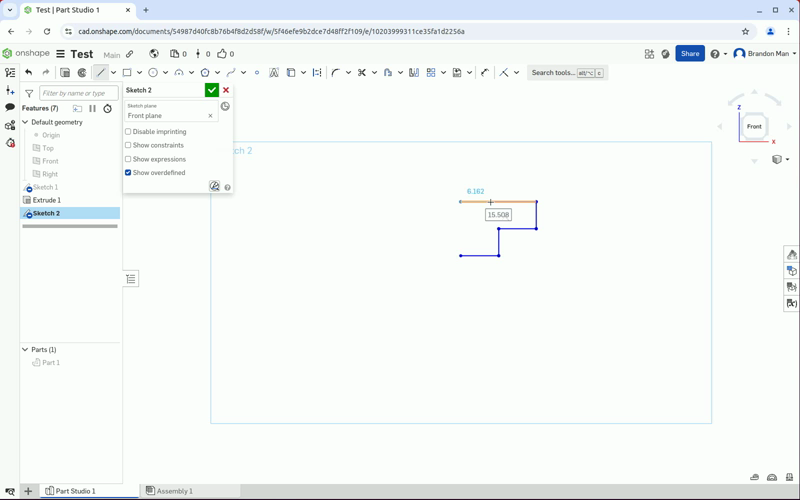
key_down(shift)
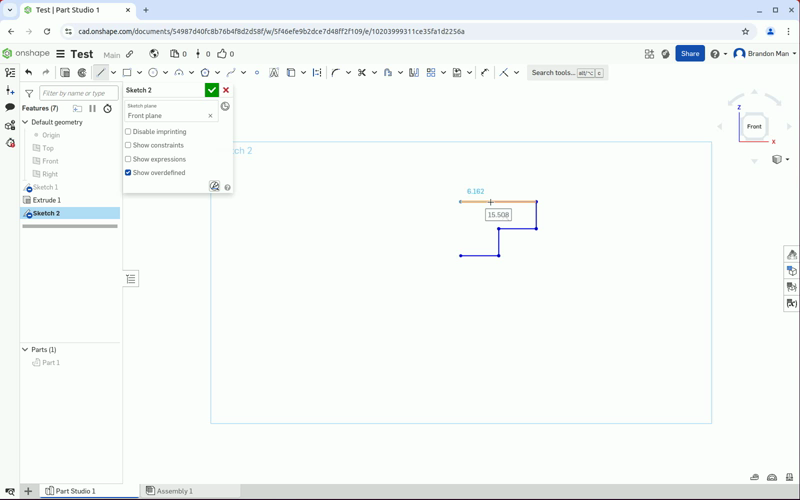
mouse_move(460, 255)
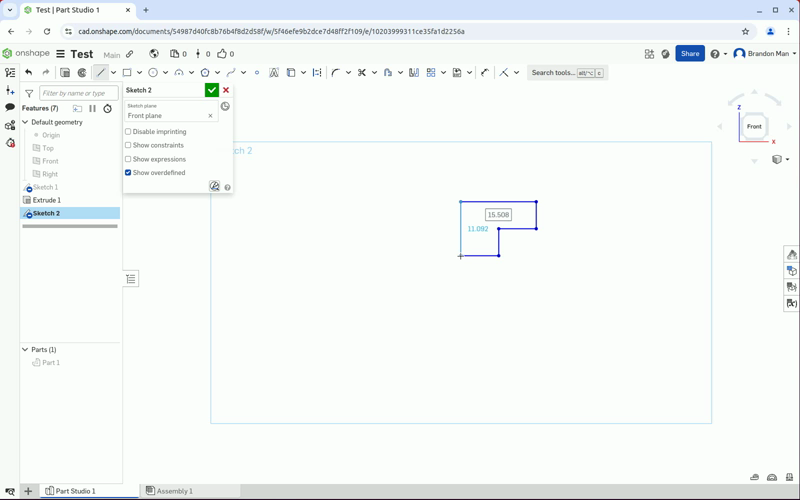
key_up(shift)
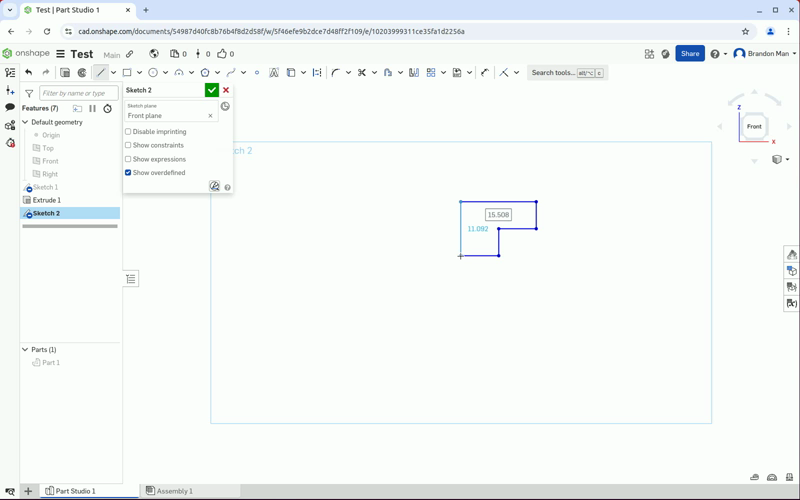
click(460, 255)
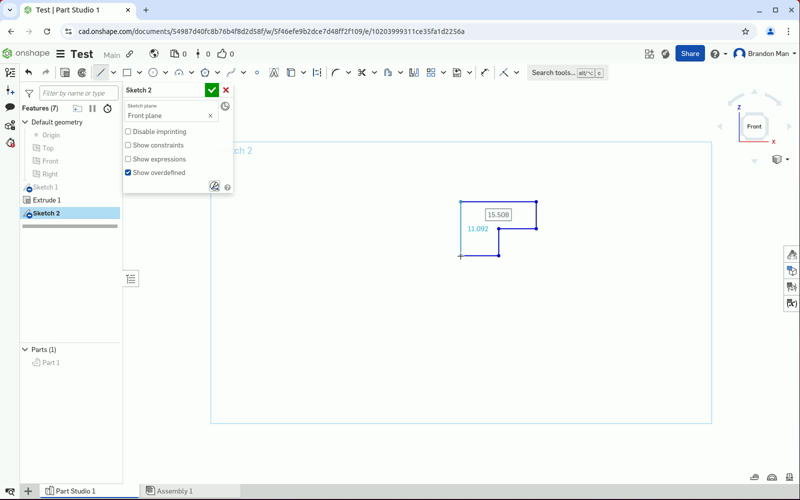
key(esc)
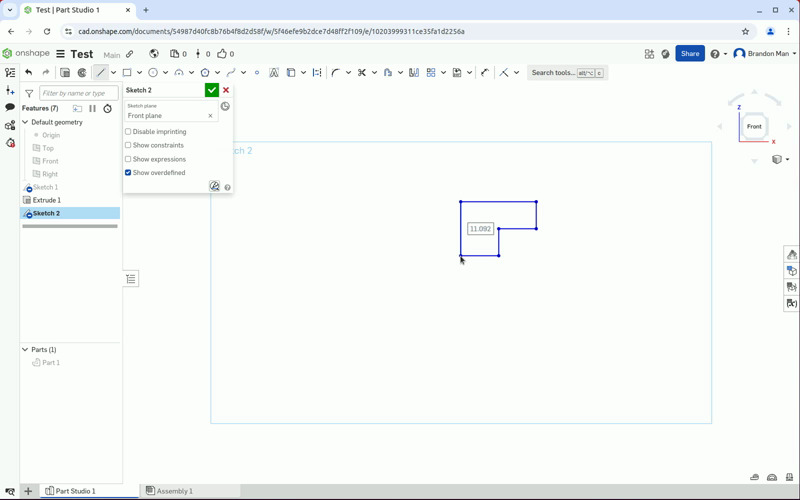
mouse_move(468, 239)
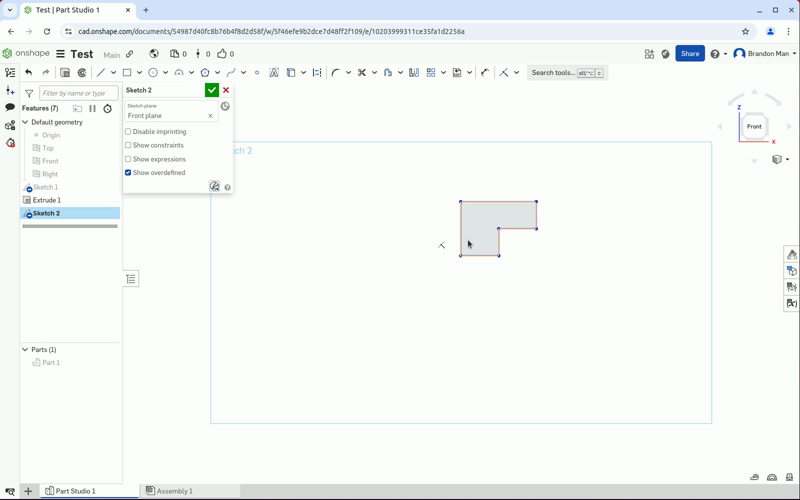
click(468, 239)
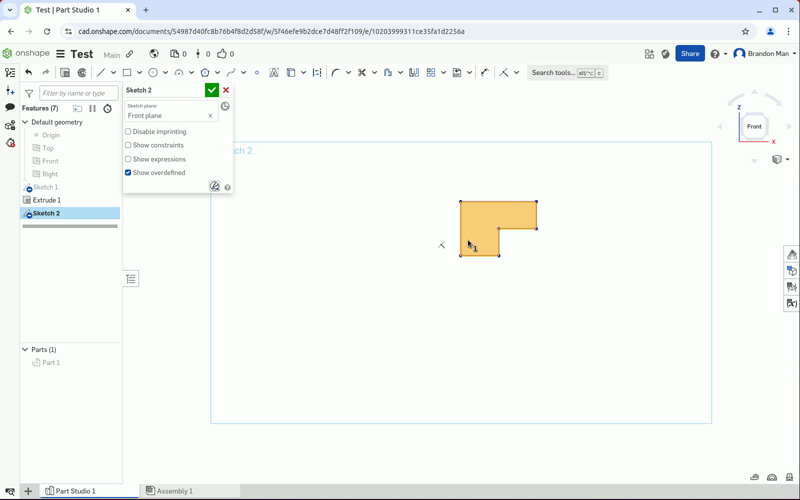
mouse_move(73, 352)
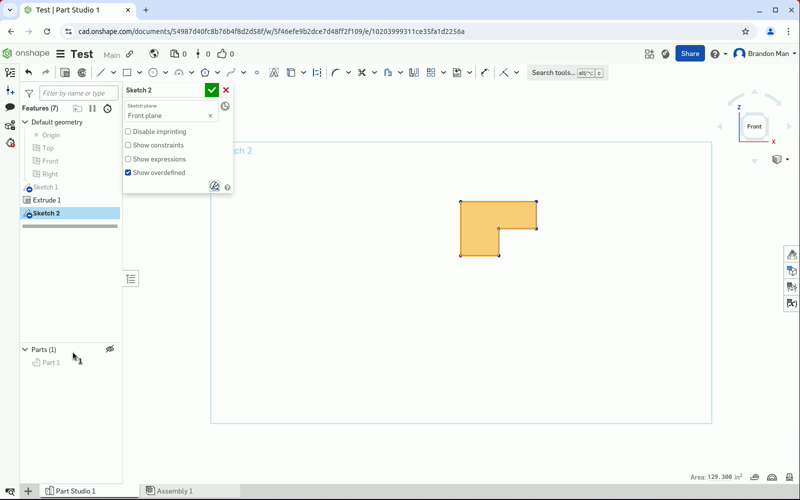
key(shift+y)
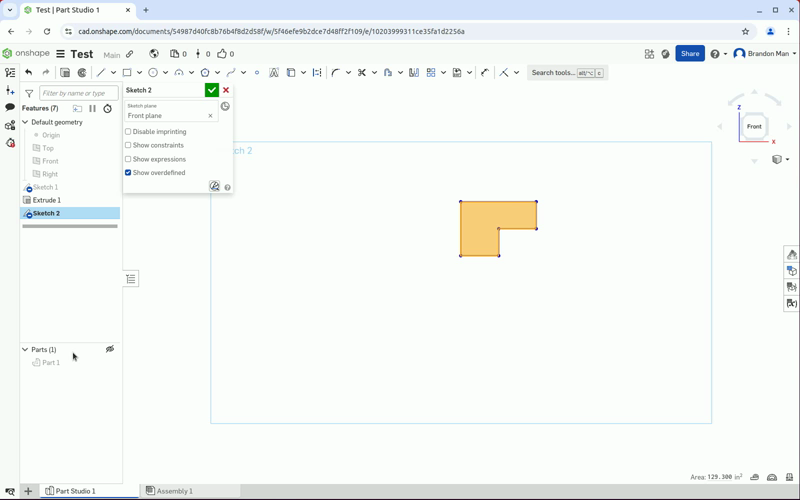
key(shift+e)
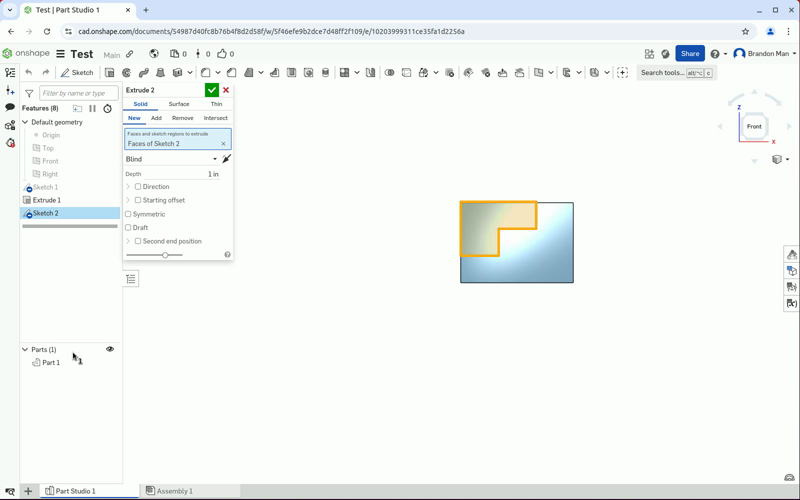
mouse_move(143, 106)
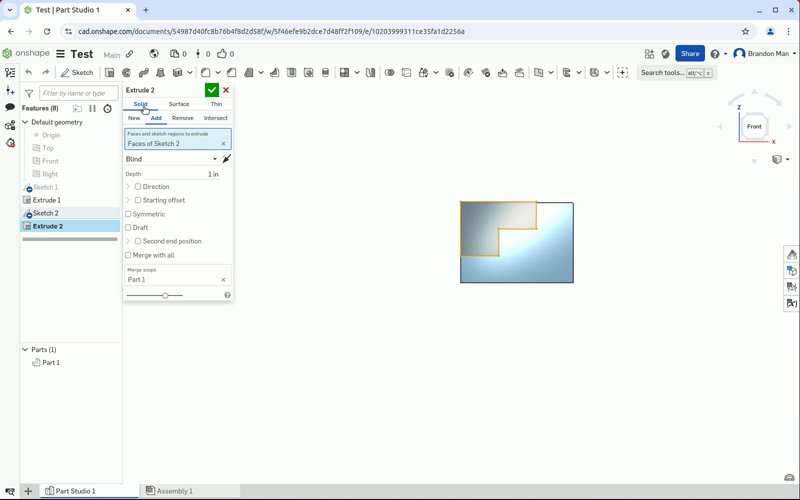
click(143, 106)
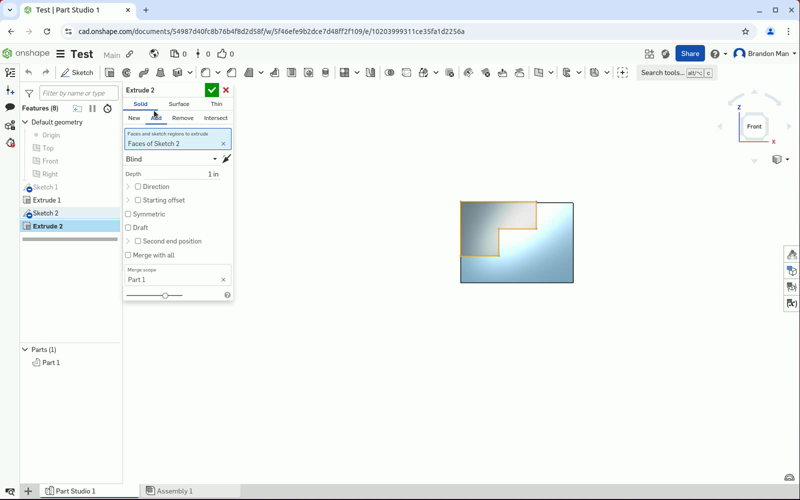
mouse_move(186, 120)
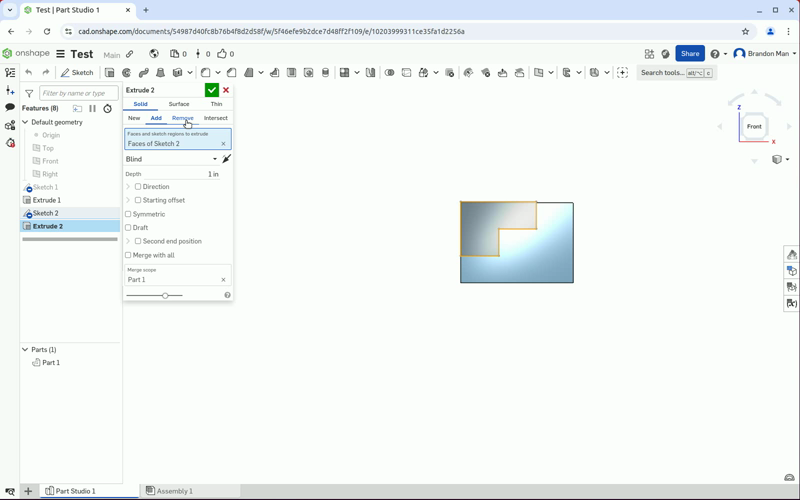
click(186, 120)
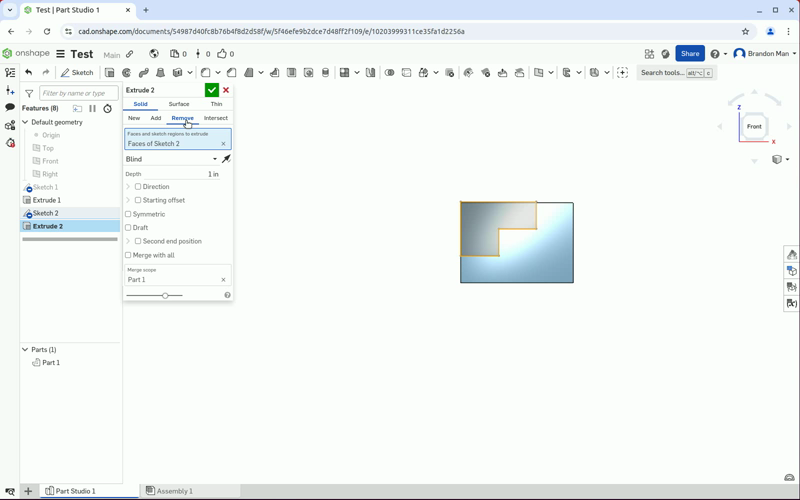
key(tab, 4)
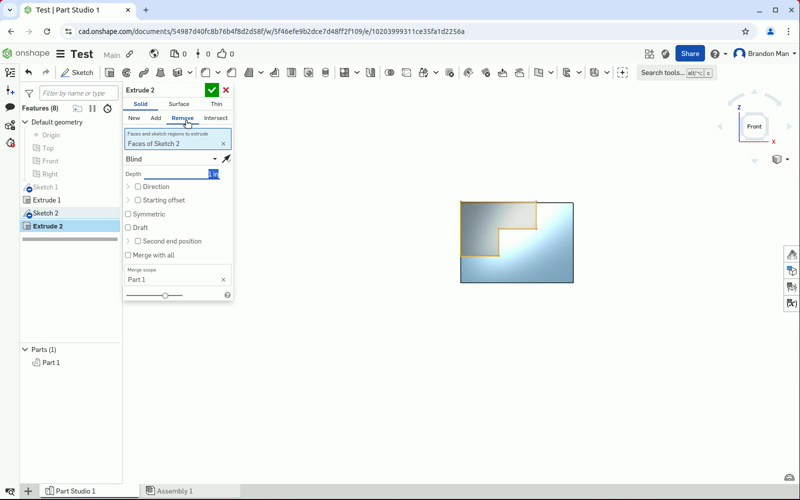
text(11.073)
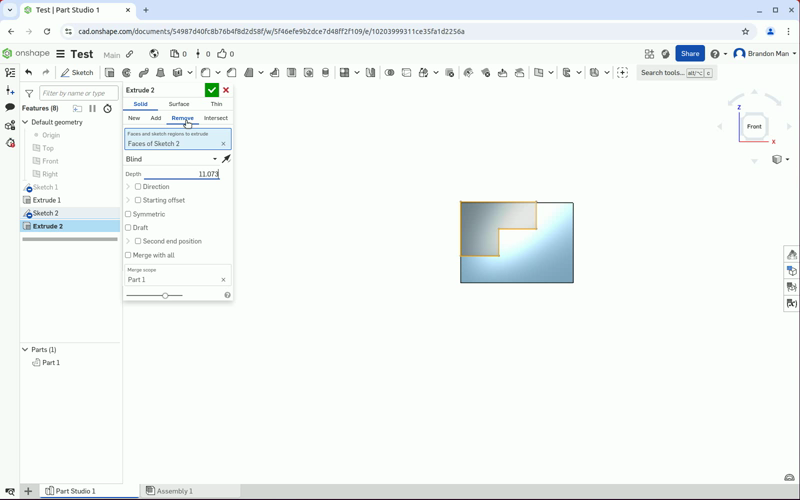
key(tab, 6)
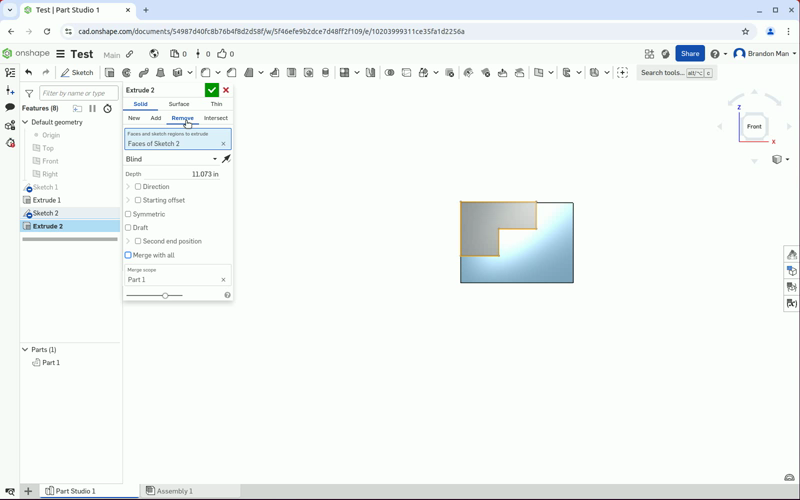
key(space)
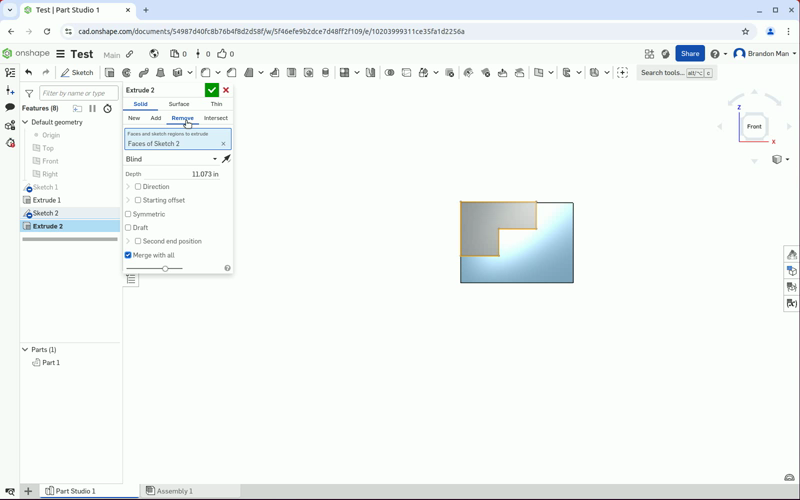
key(enter)
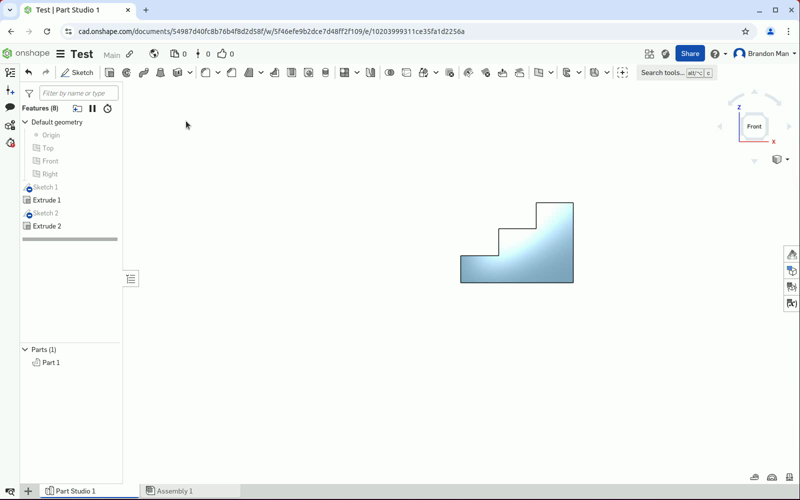
key(shift+h)
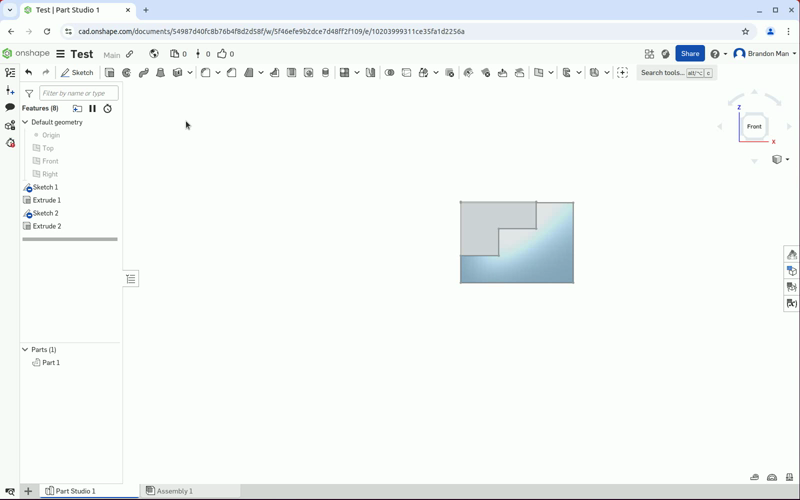
key(shift+h)
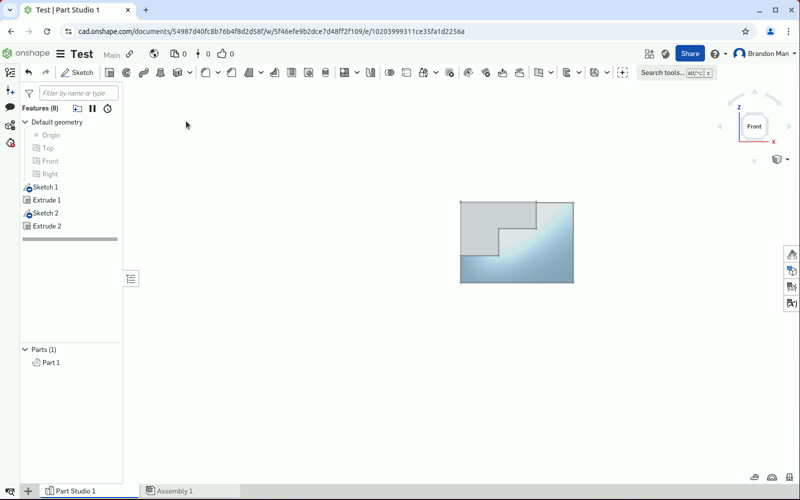
key(shift+7)
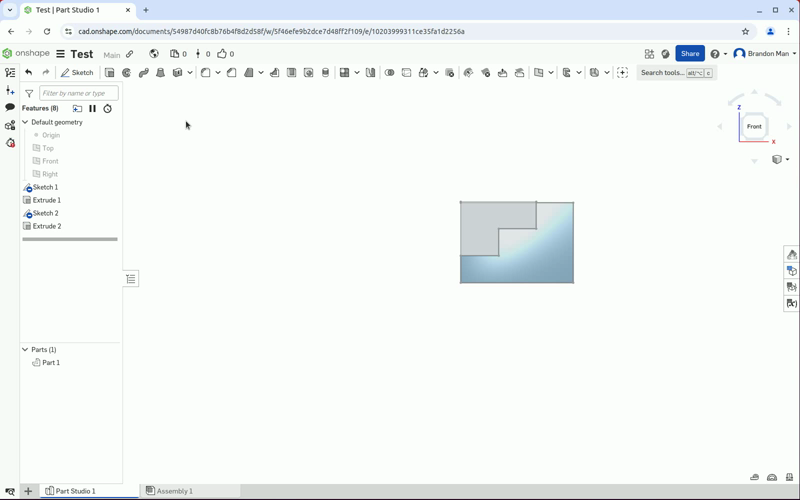
key(left, 2)
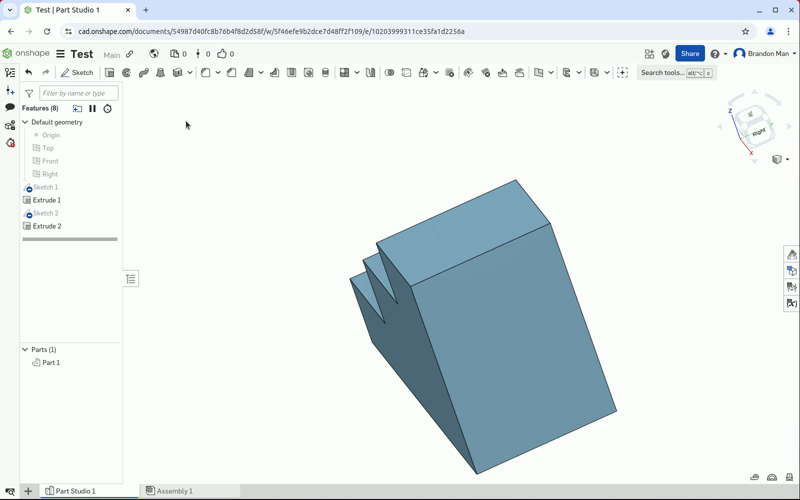
key(down, 2)
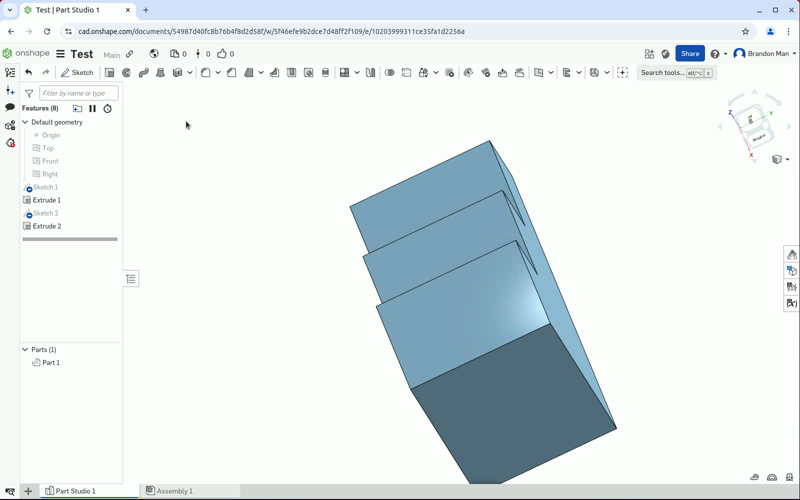
key(up, 2)
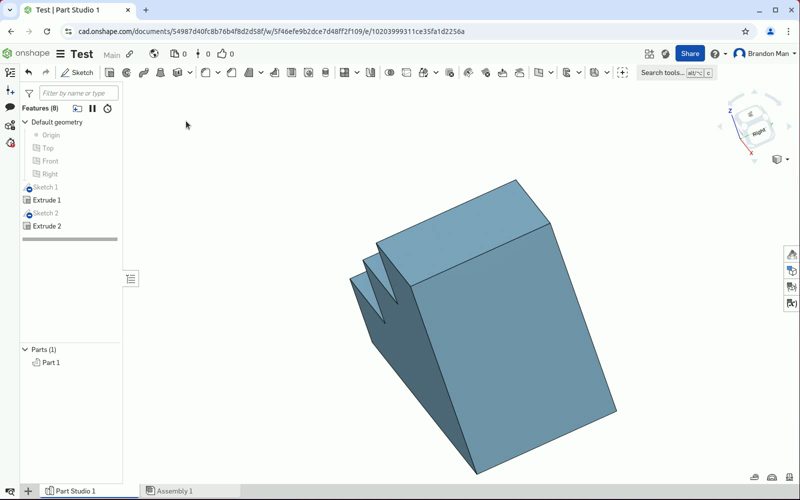
key(right, 2)
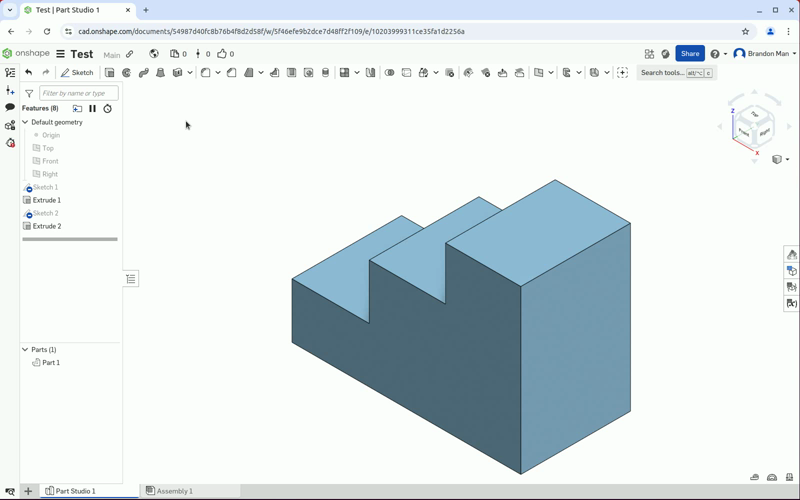
mouse_move(73, 189)
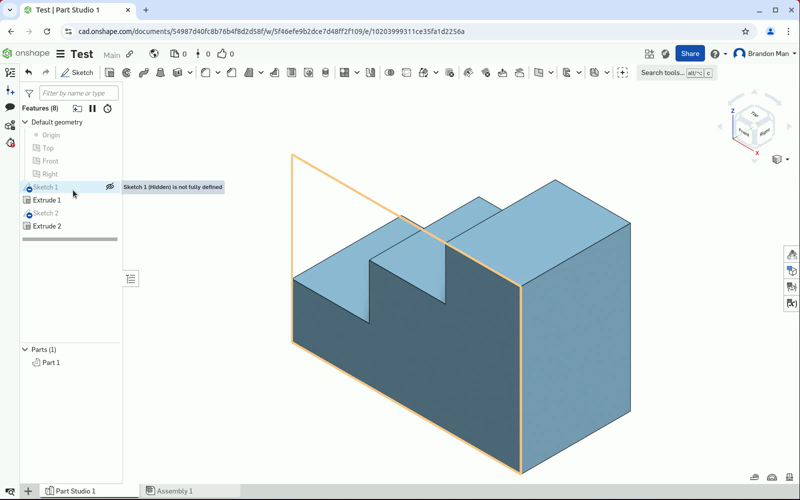
click(73, 189)